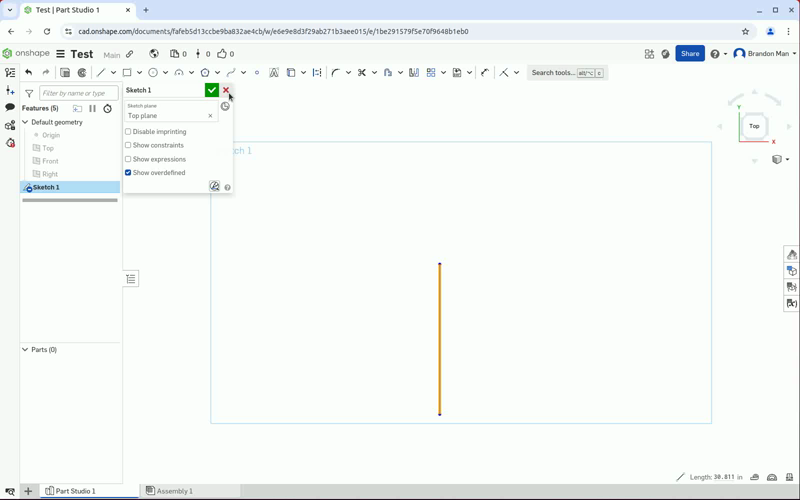
key(shift+h)
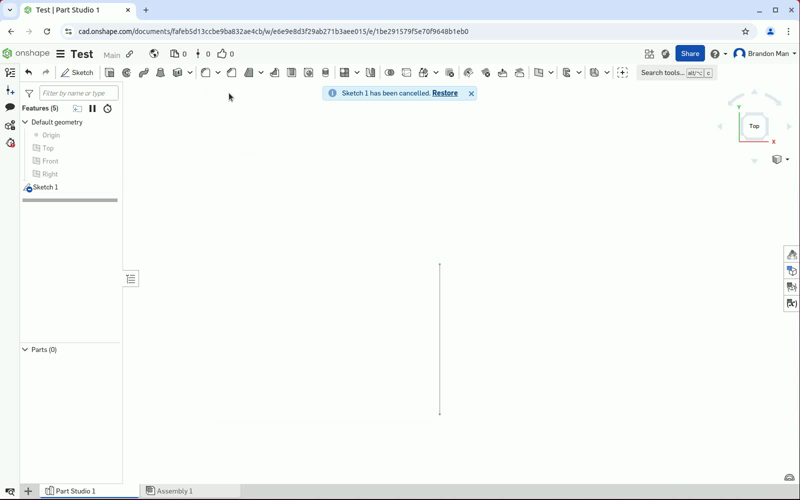
key(shift+s)
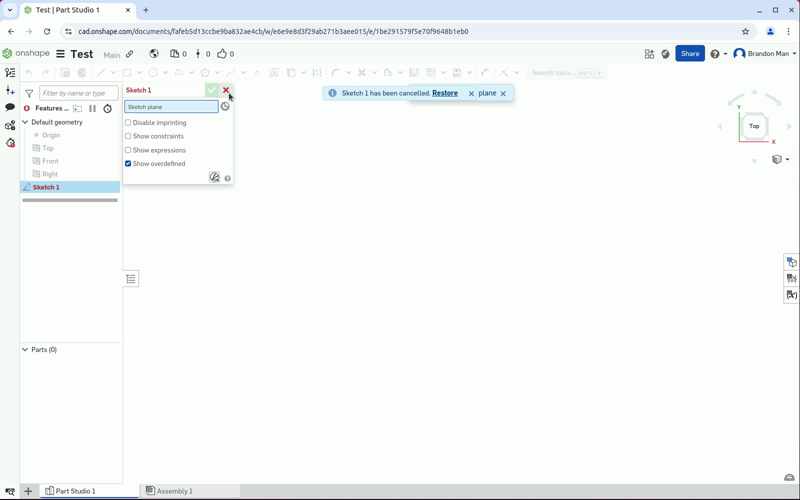
mouse_move(73, 150)
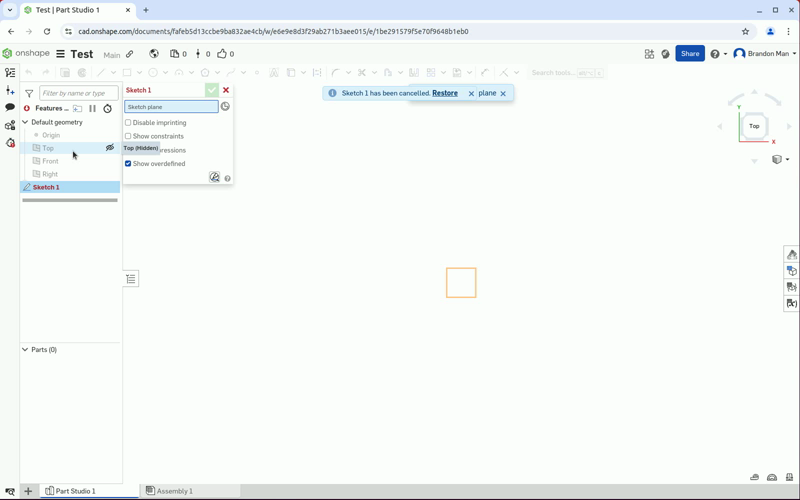
click(73, 150)
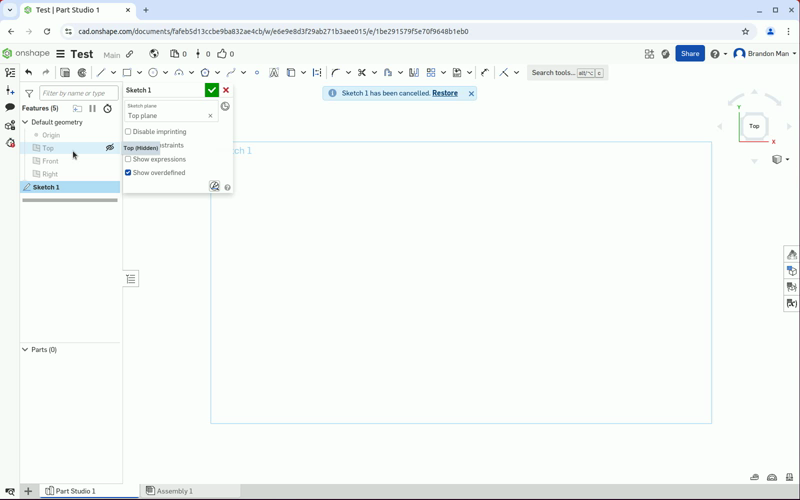
mouse_move(73, 352)
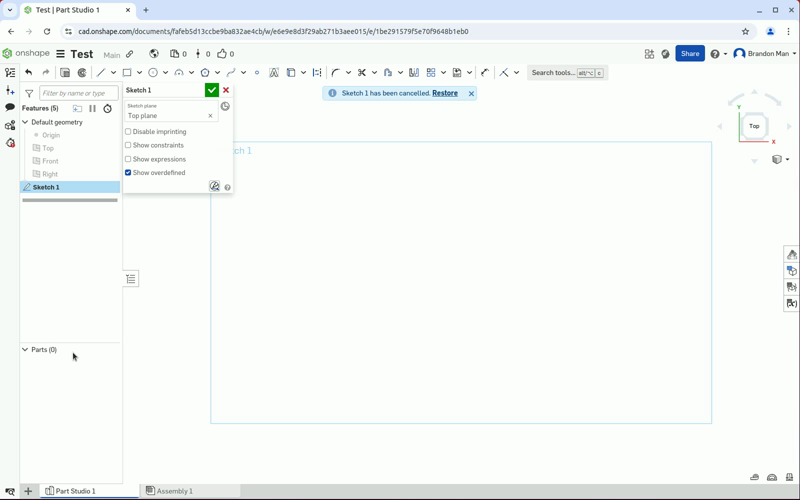
key(y)
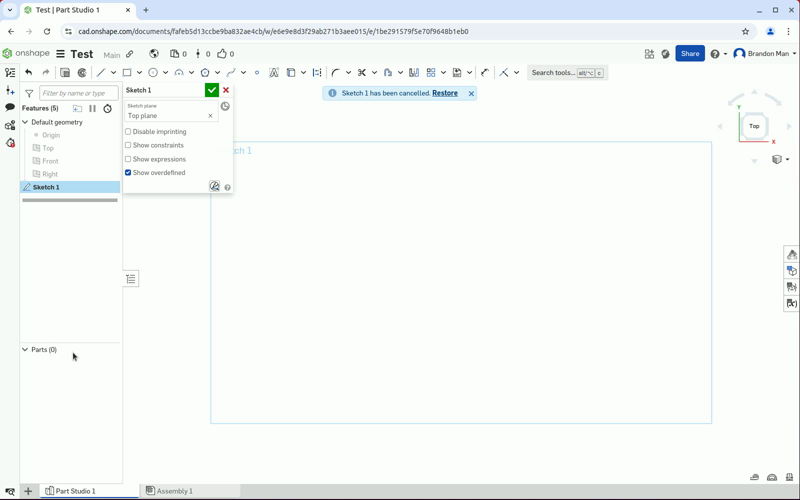
key(l)
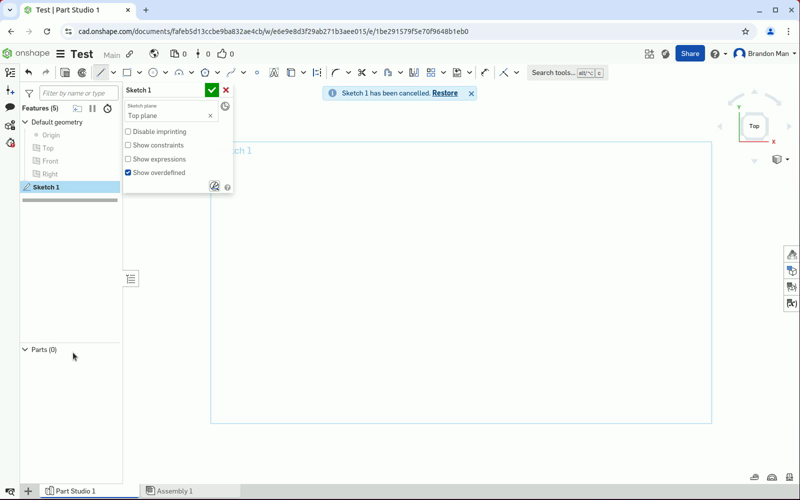
key_down(shift)
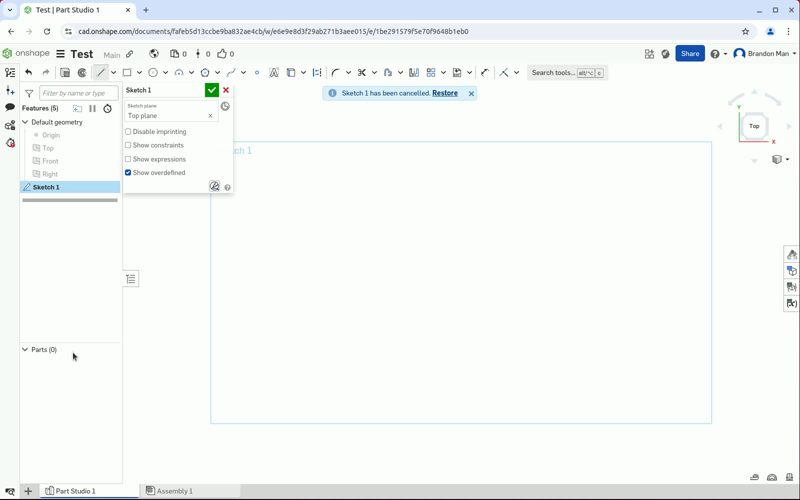
mouse_move(350, 306)
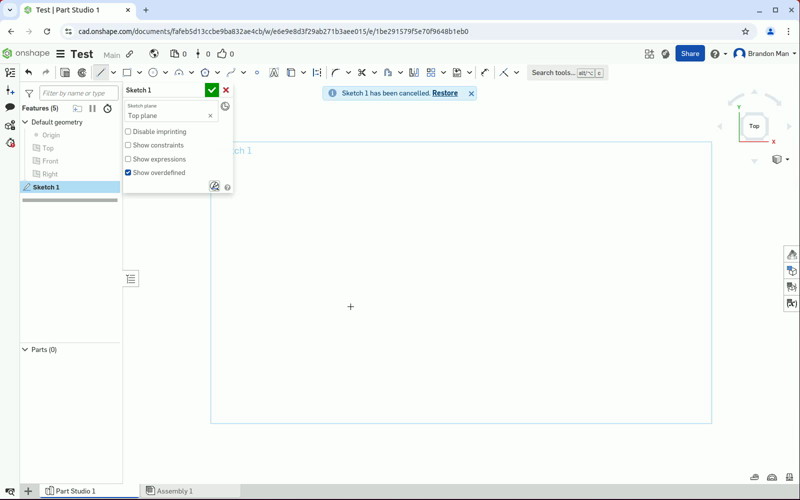
click(350, 306)
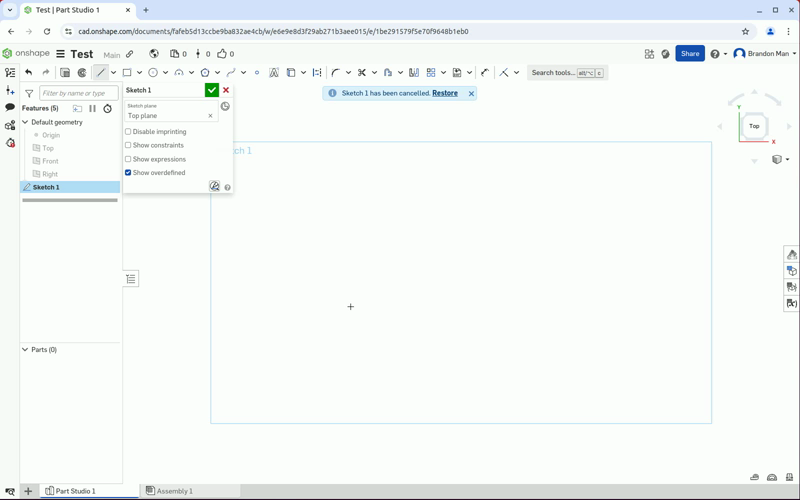
key_up(shift)
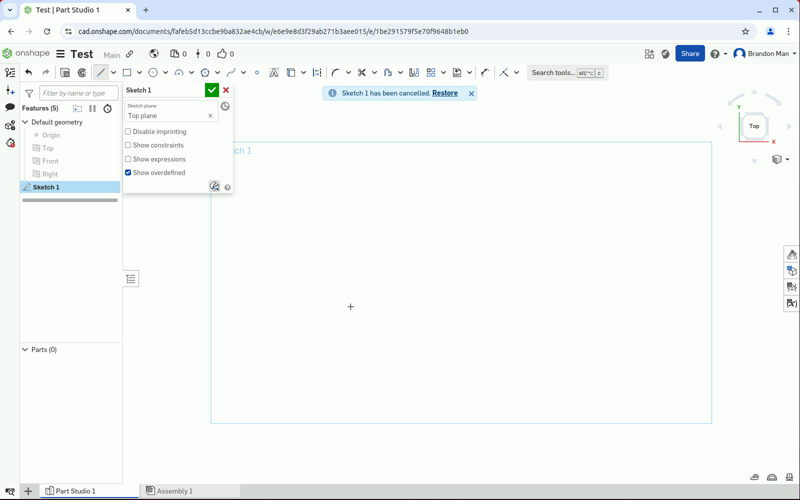
key_down(shift)
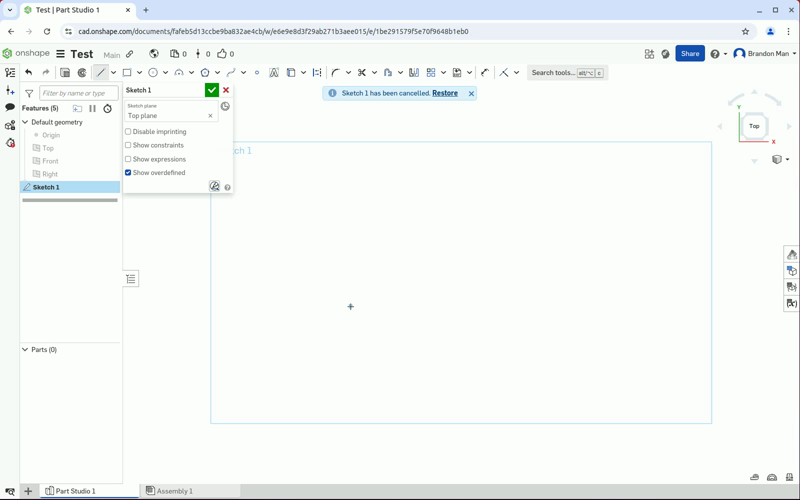
mouse_move(385, 366)
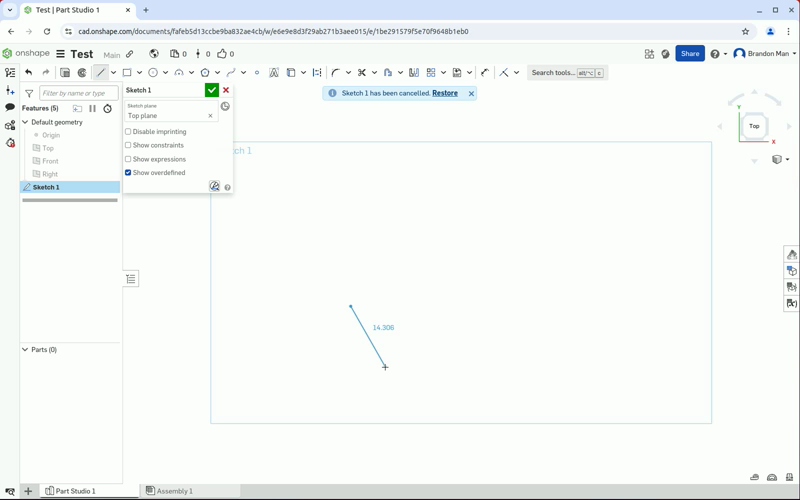
click(385, 366)
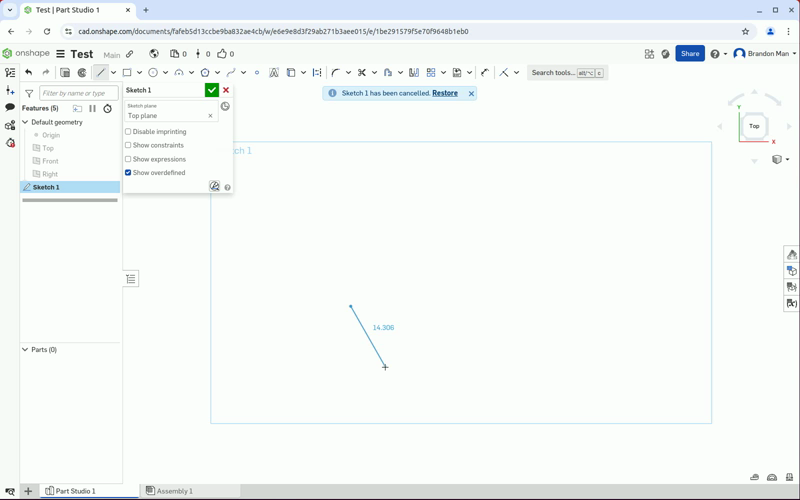
key_up(shift)
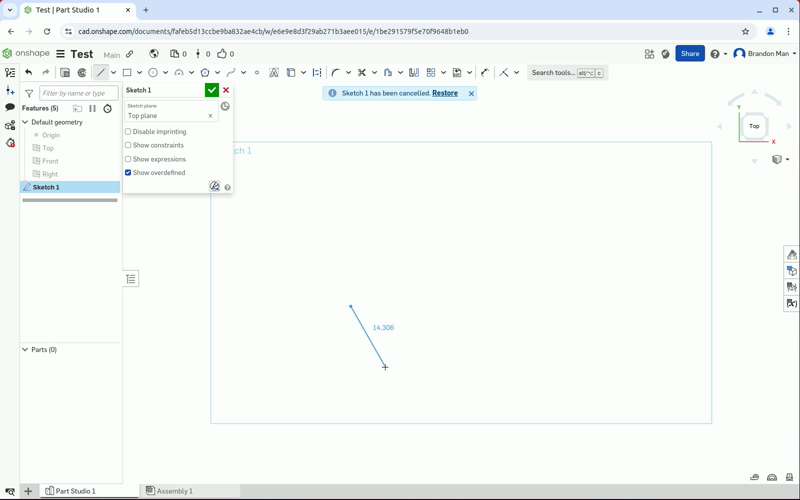
key_down(shift)
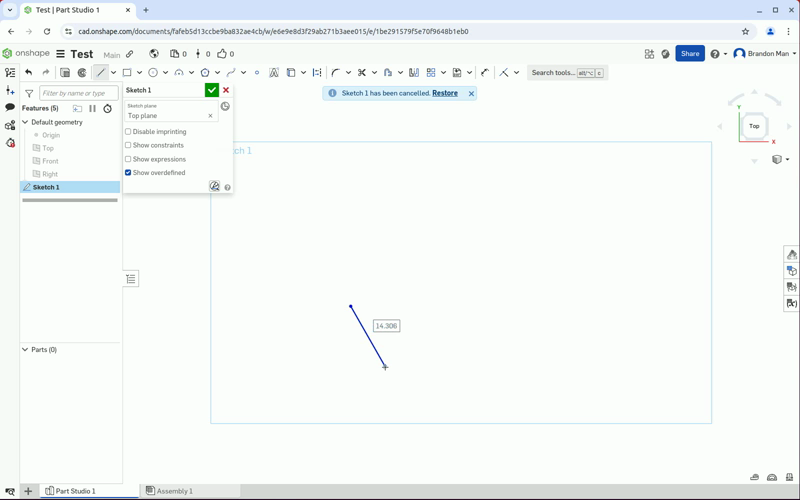
mouse_move(450, 394)
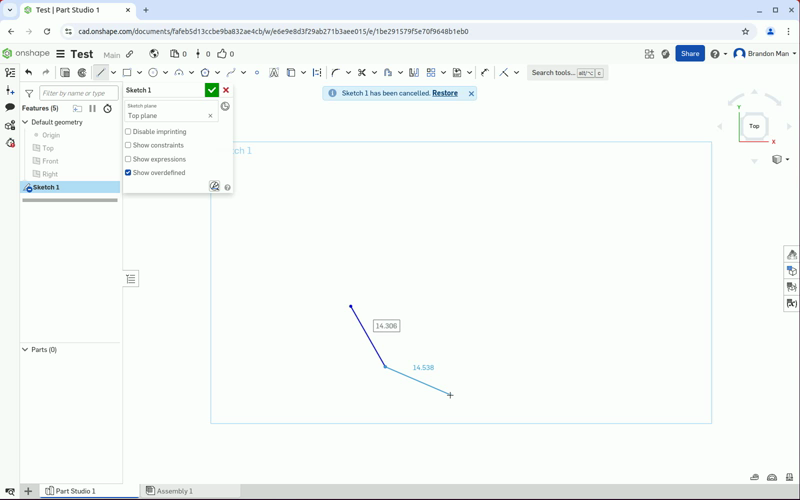
click(450, 394)
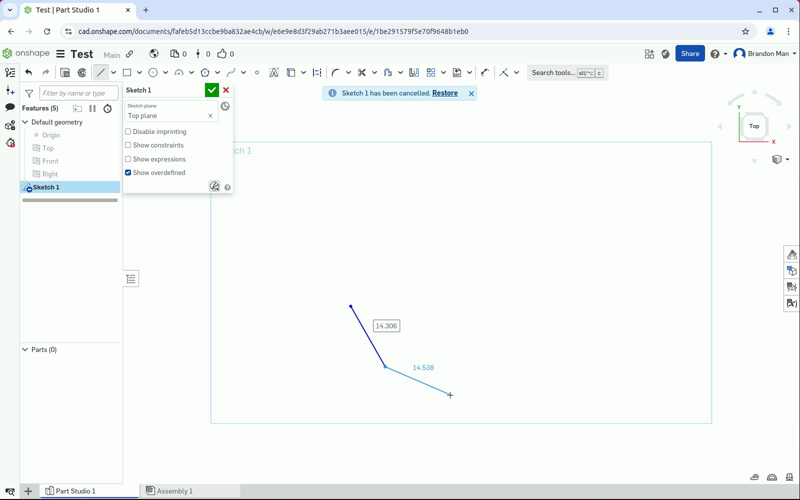
key_up(shift)
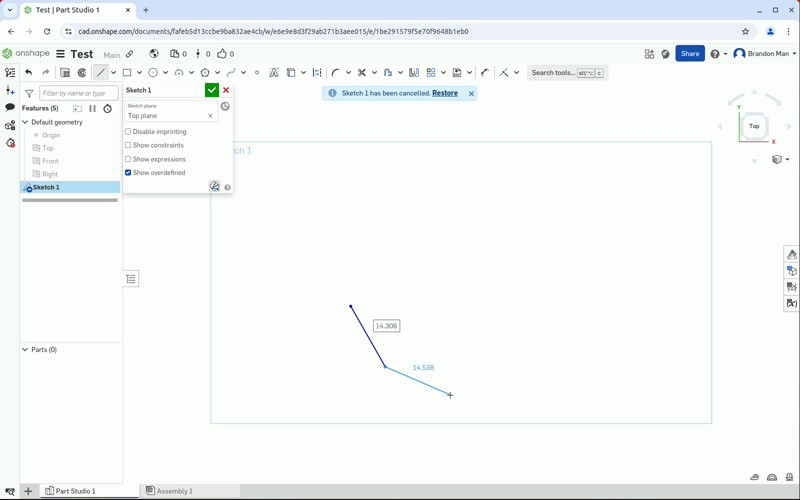
key_down(shift)
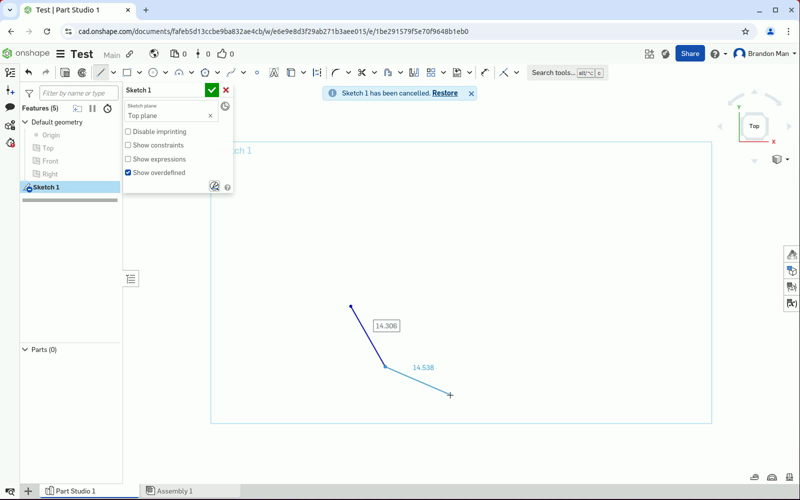
mouse_move(480, 394)
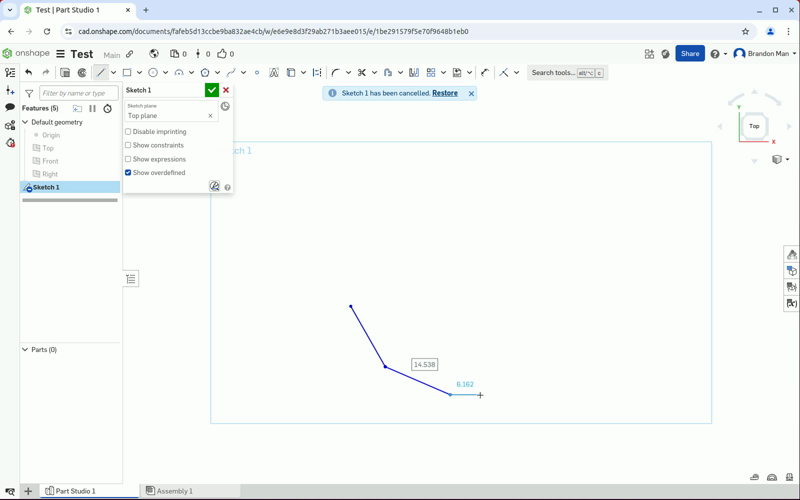
mouse_move(483, 387)
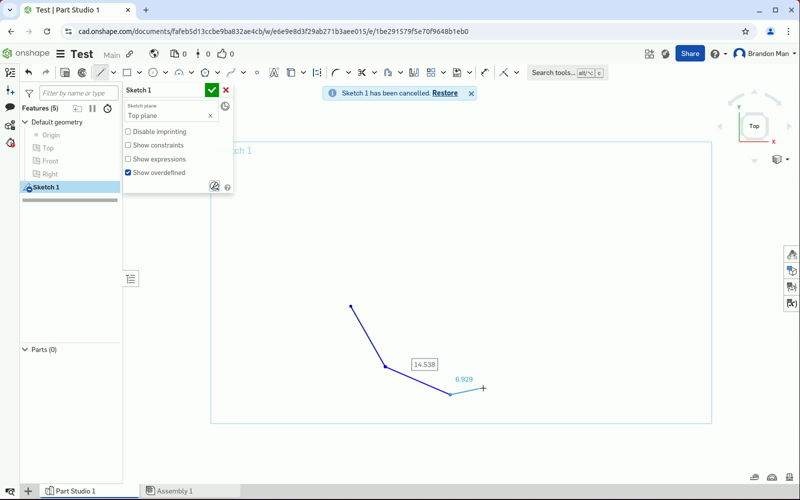
click(483, 387)
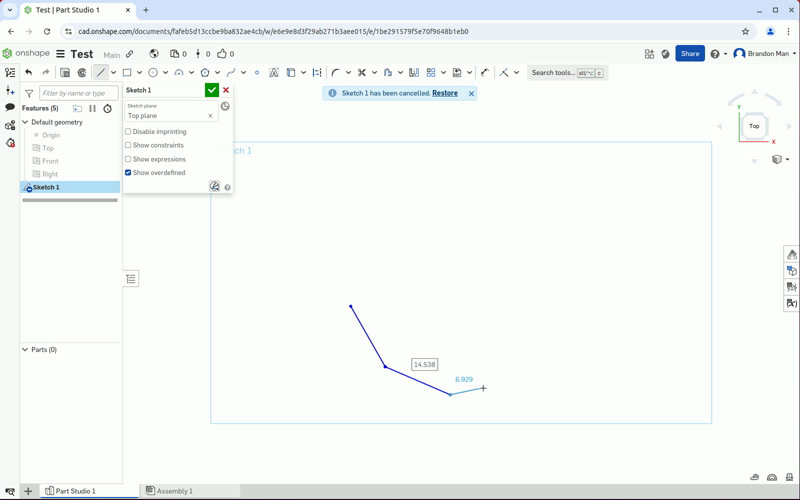
key_up(shift)
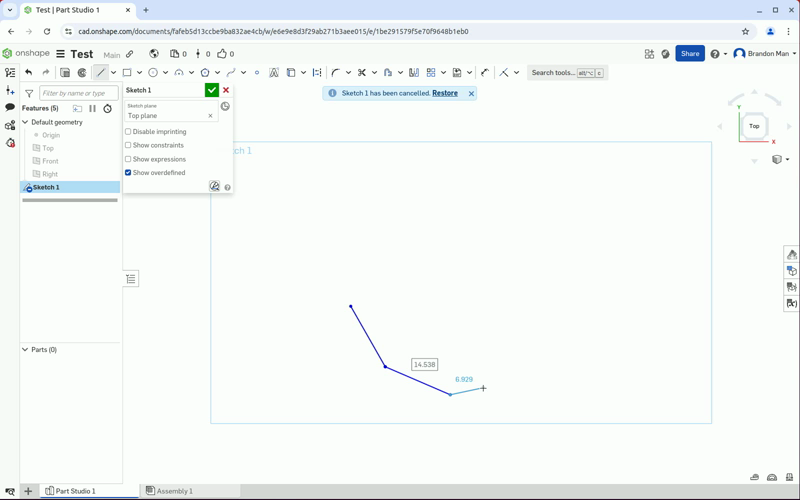
key_down(shift)
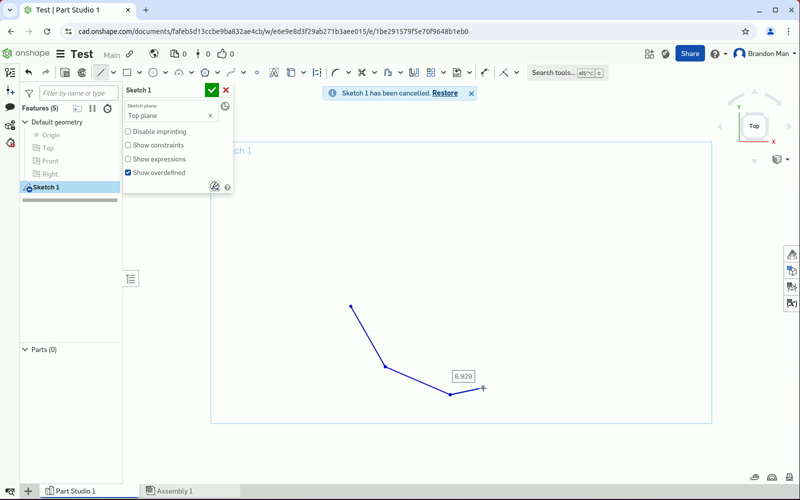
mouse_move(513, 387)
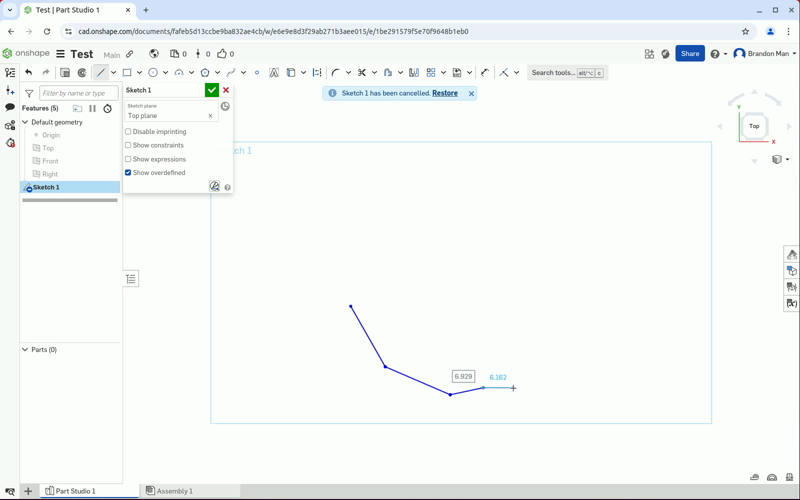
mouse_move(517, 380)
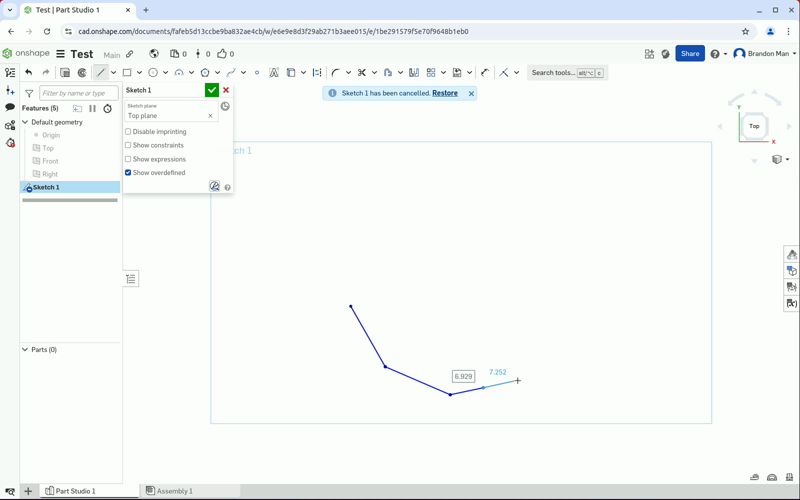
click(517, 380)
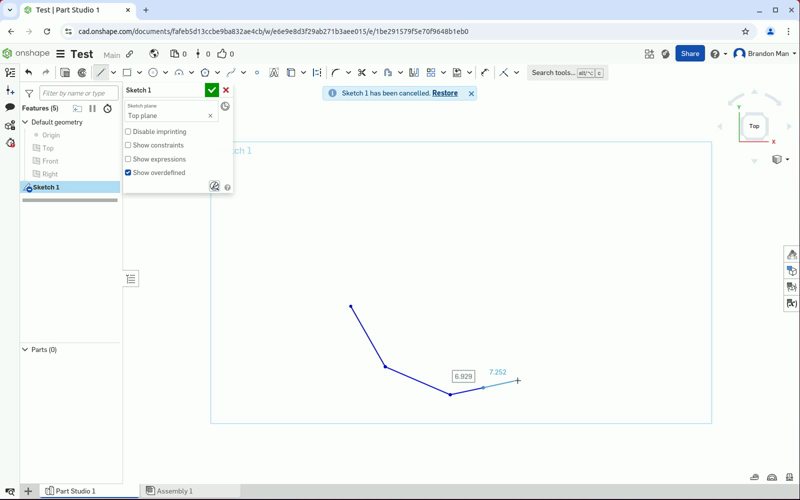
key_up(shift)
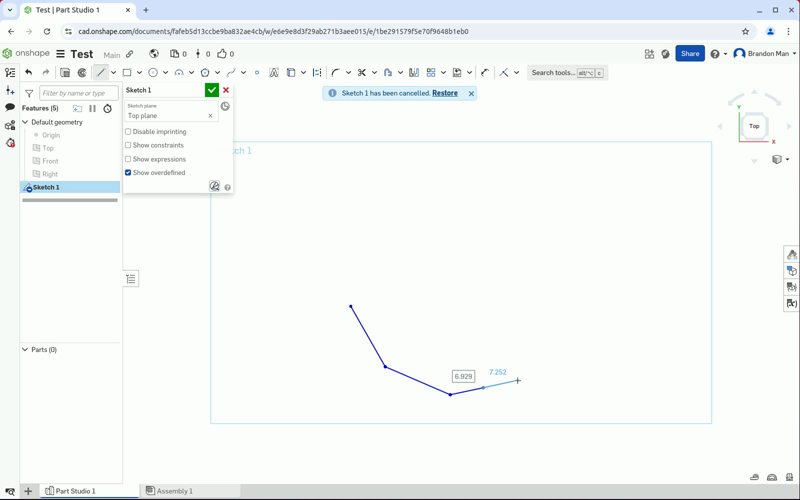
key_down(shift)
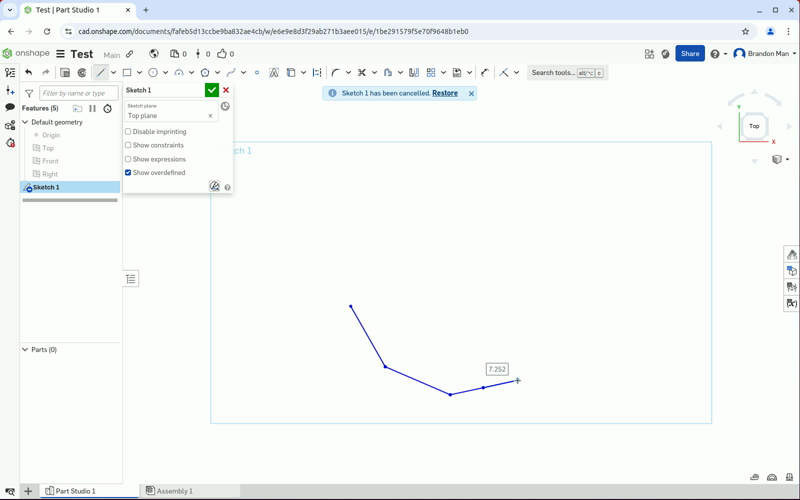
mouse_move(564, 327)
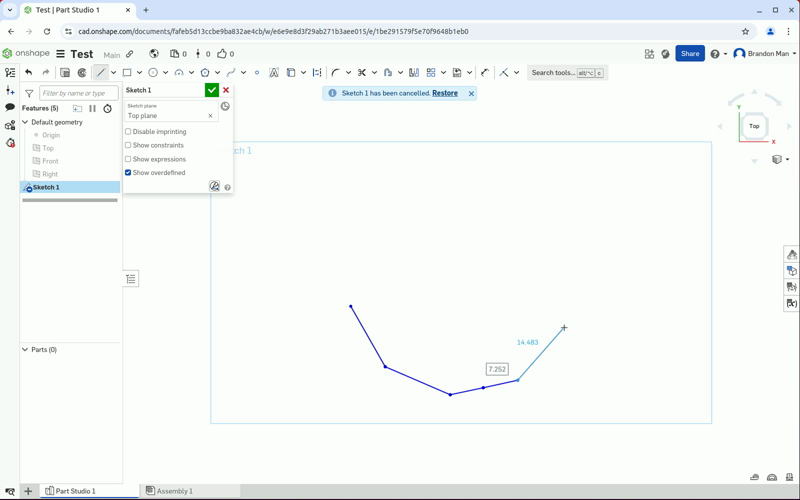
click(564, 327)
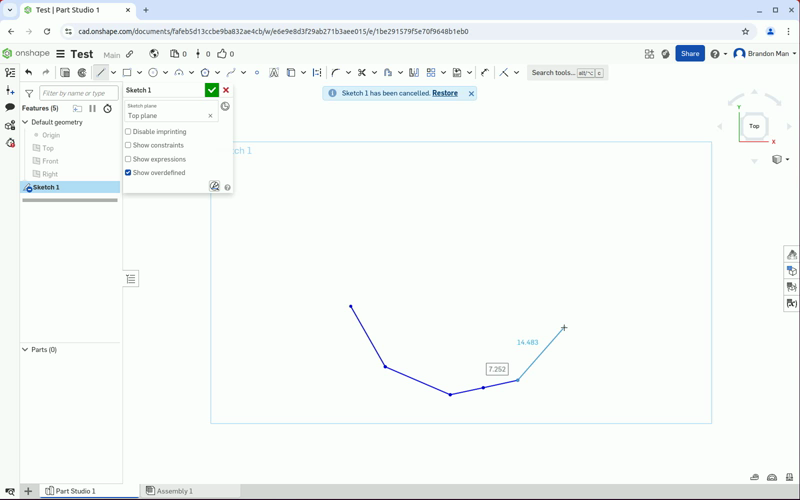
key_up(shift)
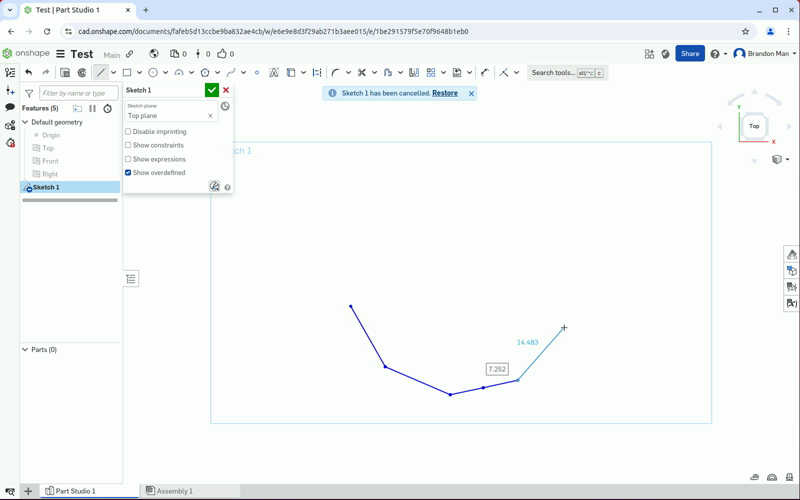
key_down(shift)
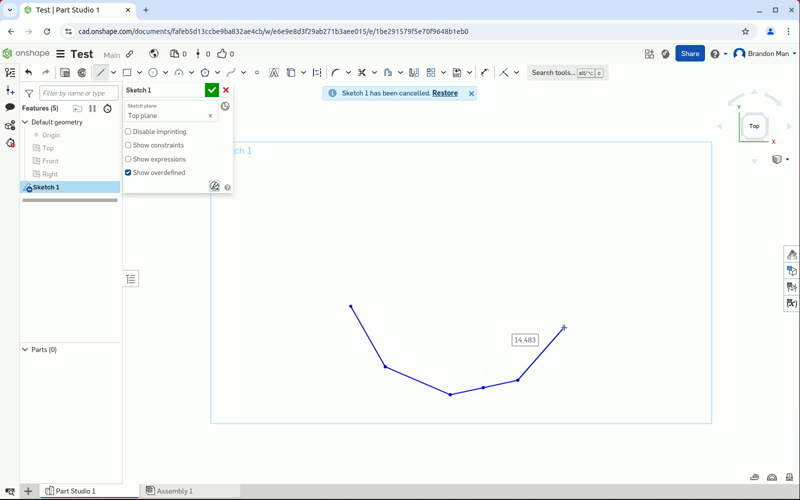
mouse_move(570, 257)
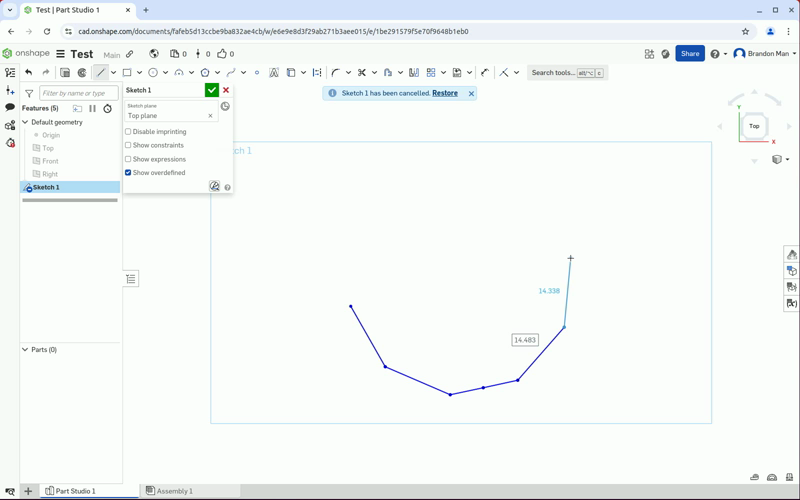
click(570, 257)
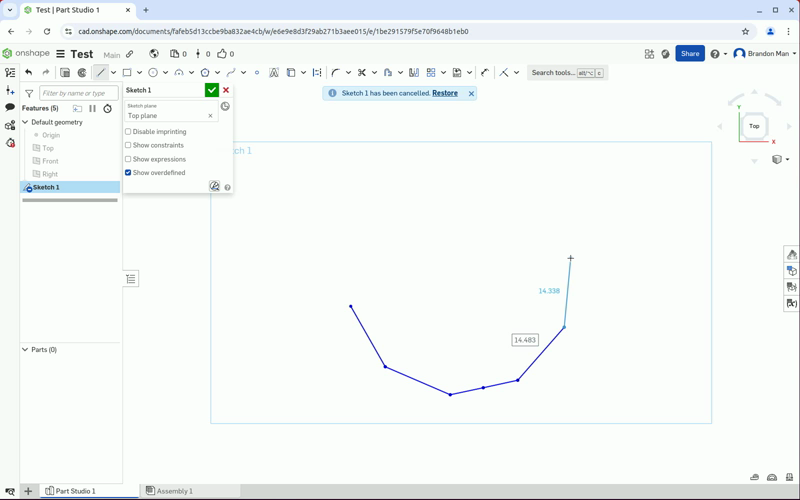
key_up(shift)
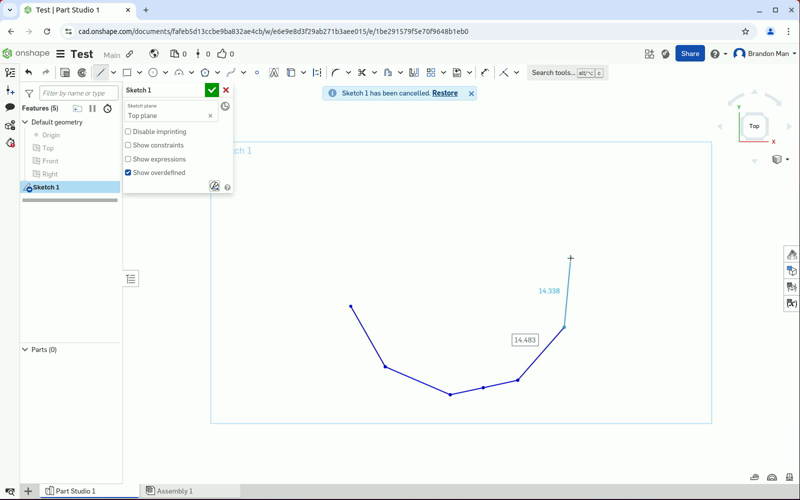
key_down(shift)
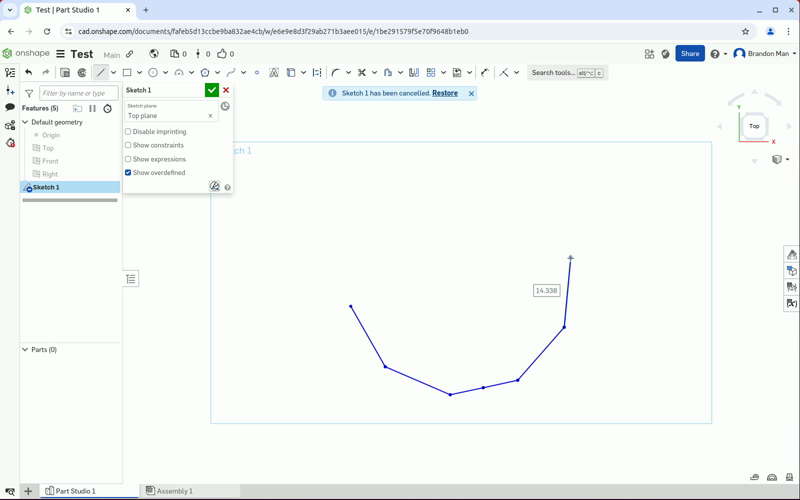
mouse_move(536, 197)
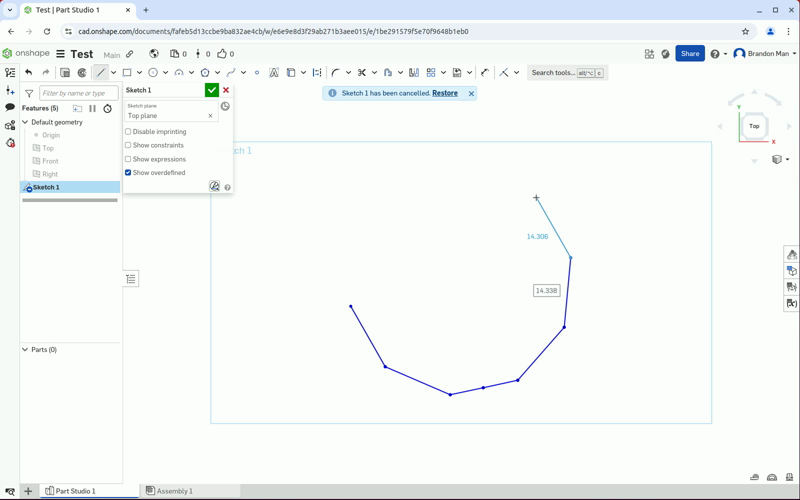
click(536, 197)
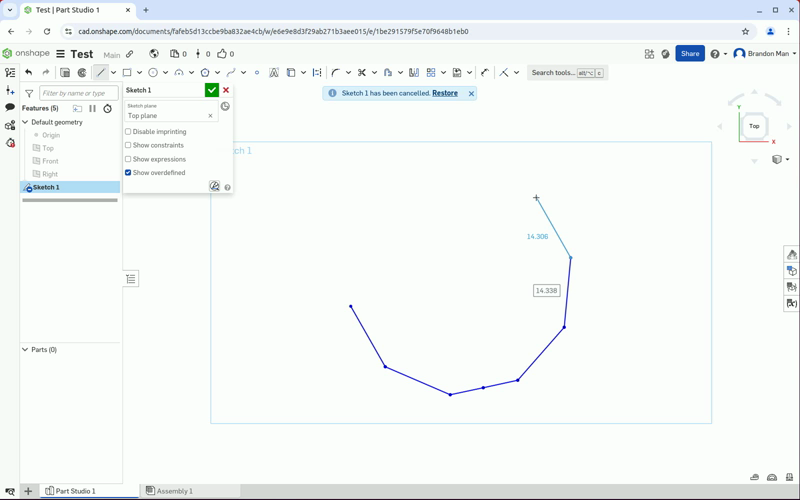
key_up(shift)
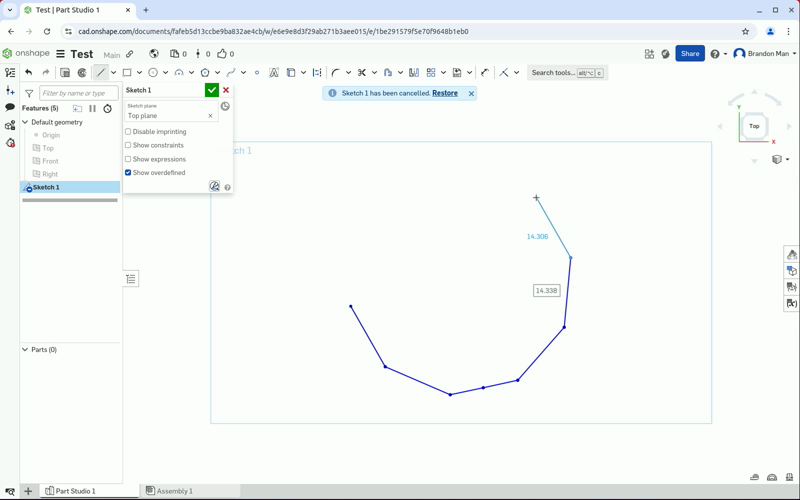
key_down(shift)
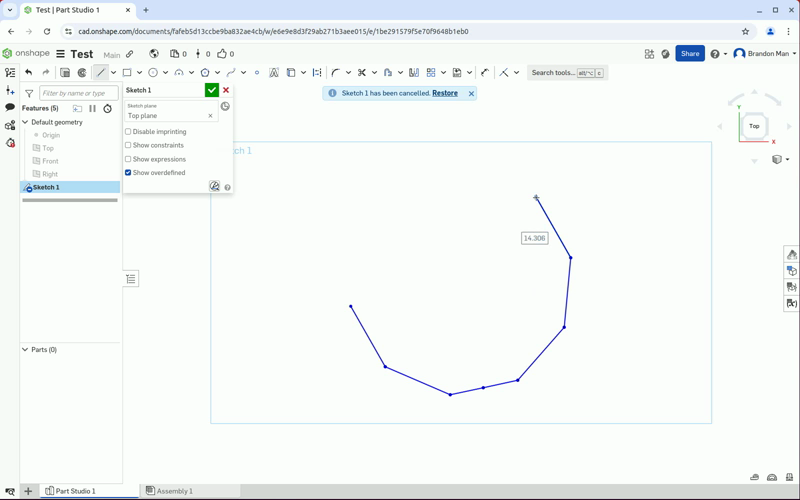
mouse_move(471, 169)
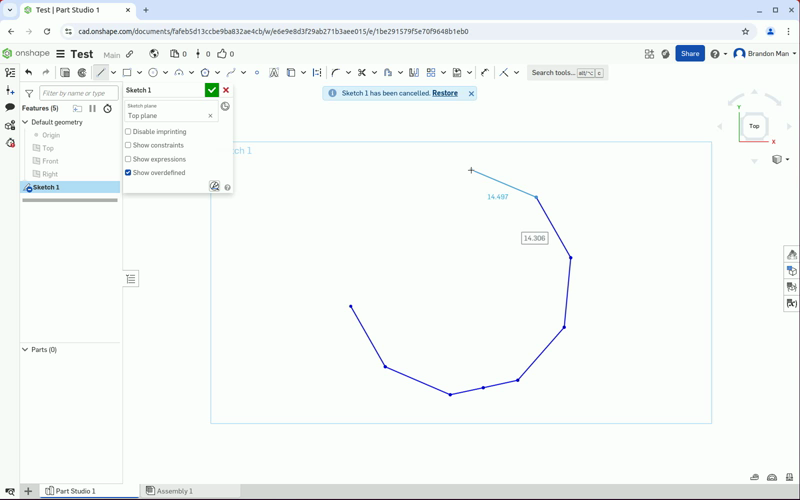
click(471, 169)
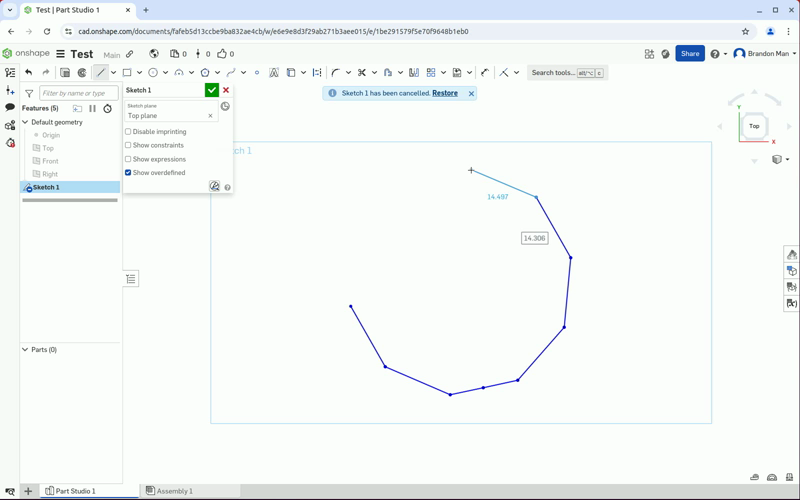
key_up(shift)
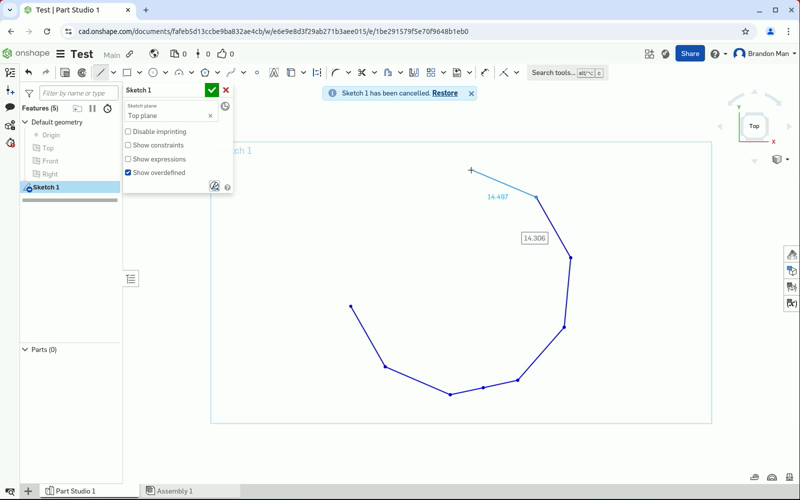
key_down(shift)
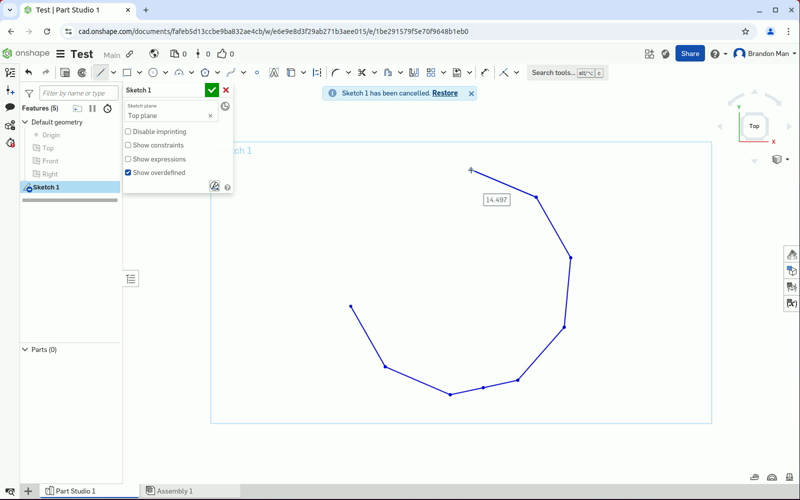
mouse_move(404, 185)
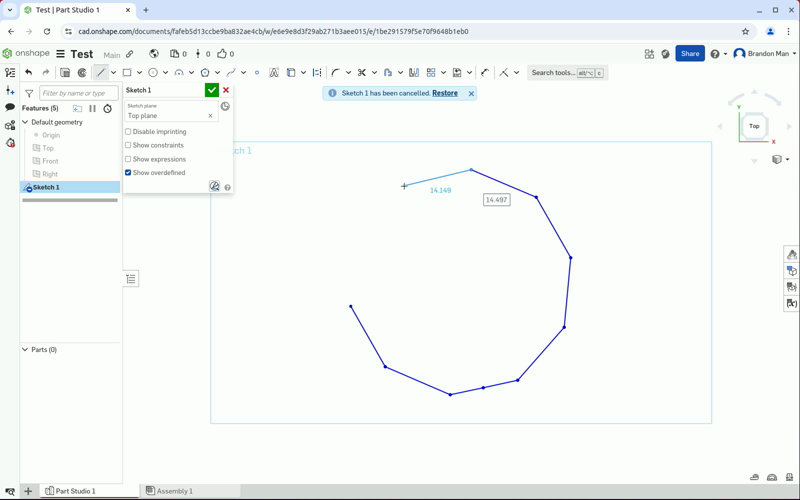
click(404, 185)
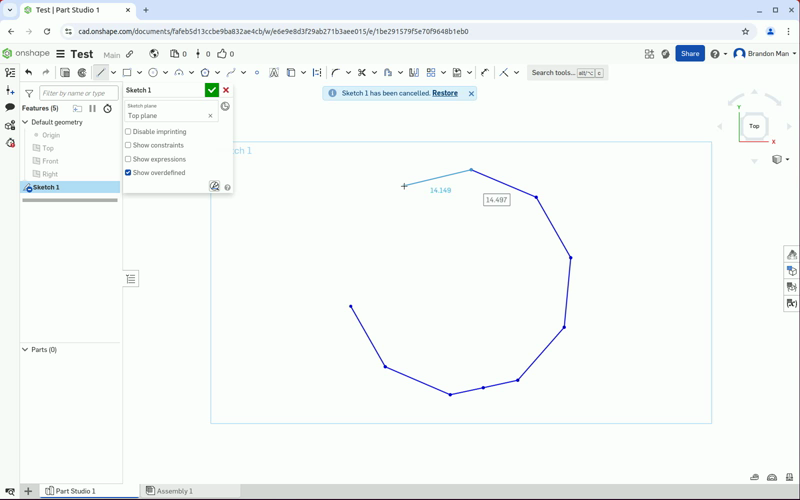
key_up(shift)
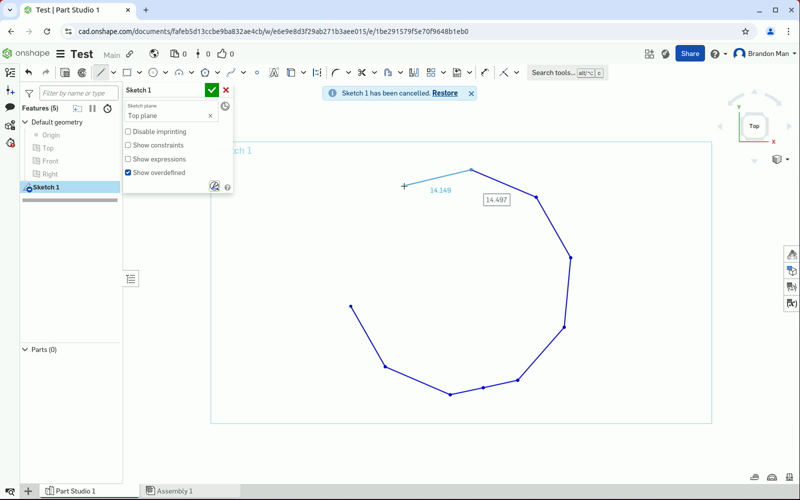
key_down(shift)
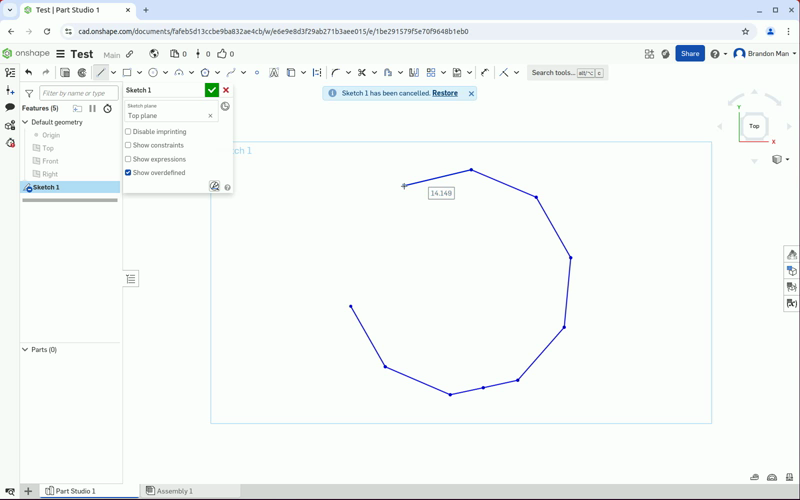
mouse_move(357, 236)
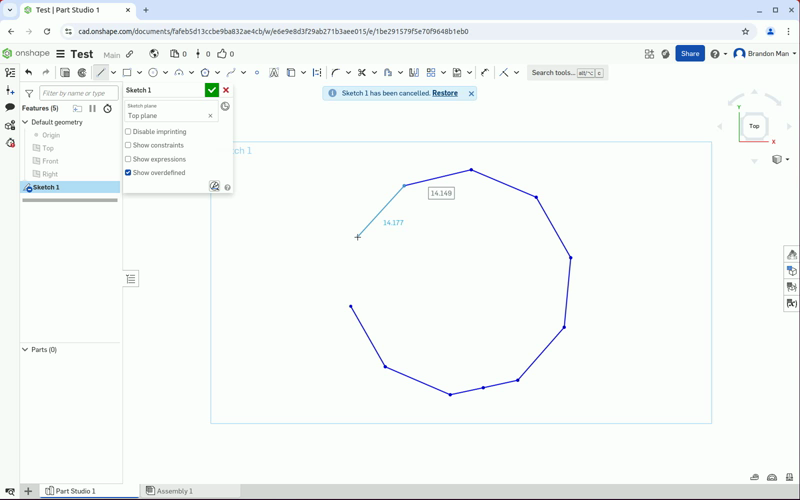
click(357, 236)
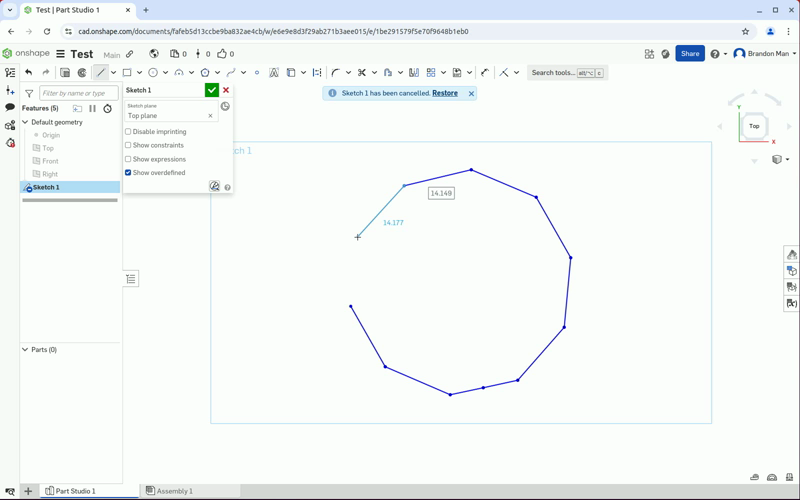
key_up(shift)
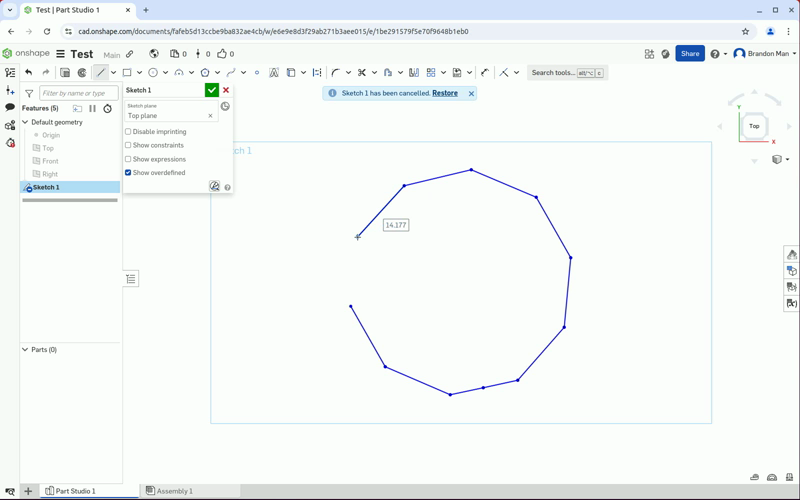
key_down(shift)
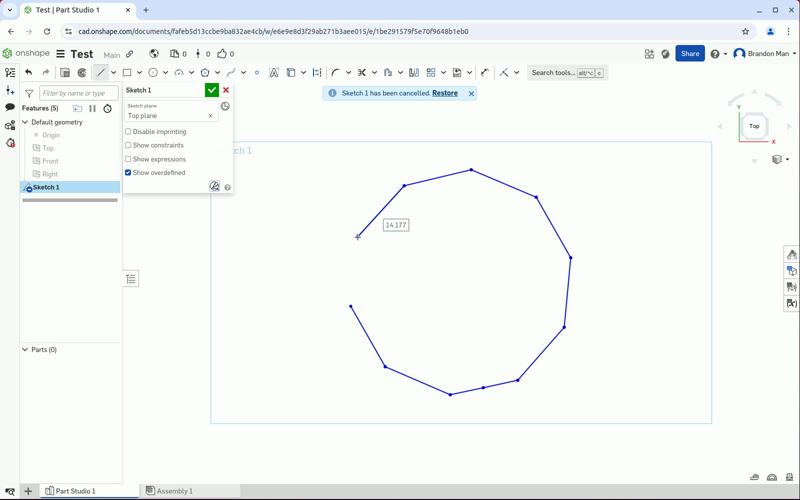
mouse_move(350, 306)
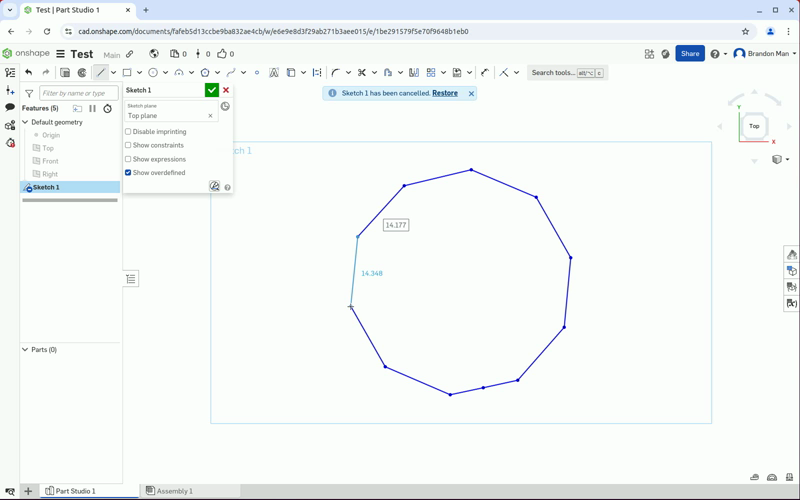
key_up(shift)
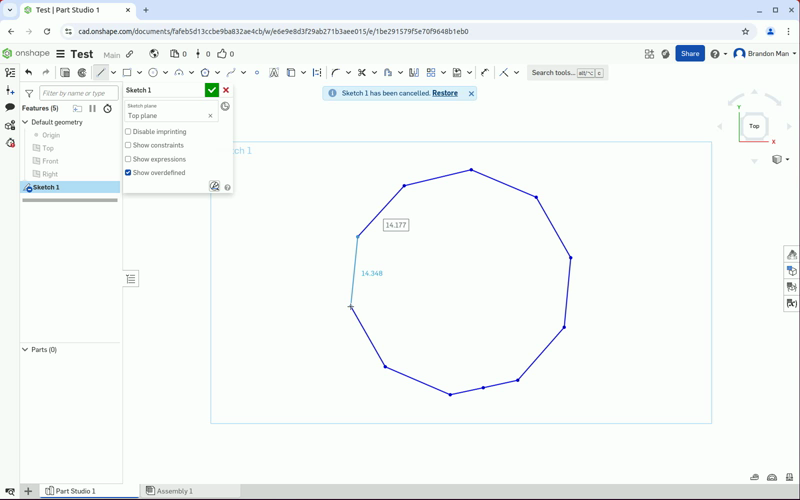
click(350, 306)
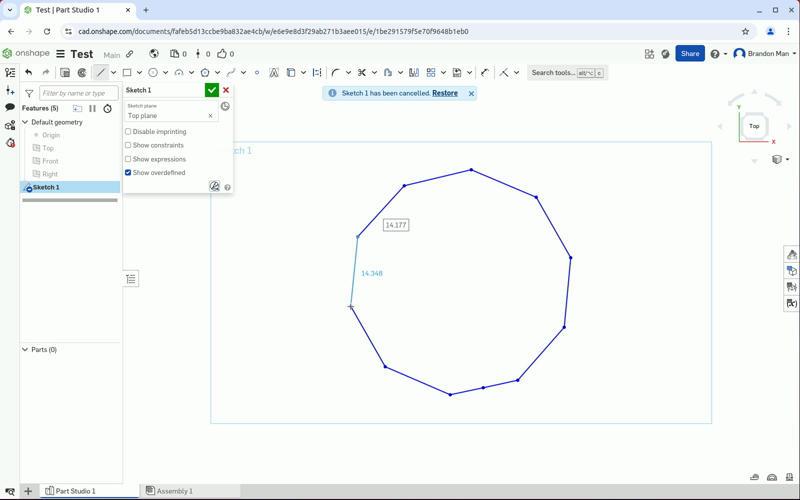
key(esc)
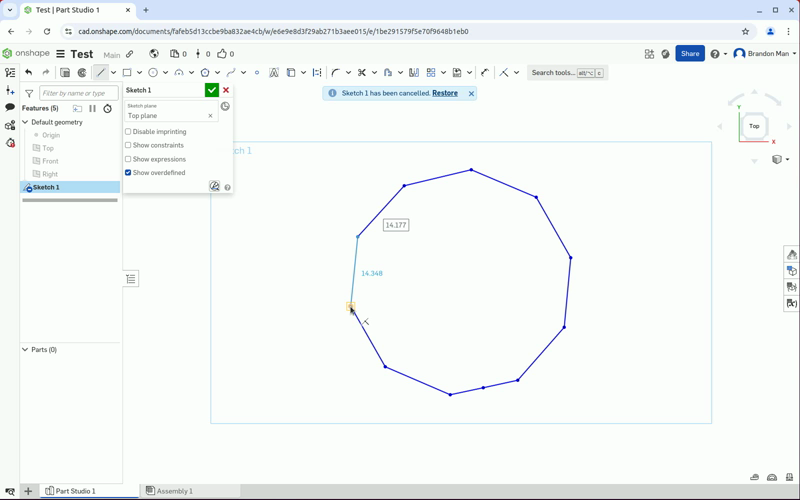
mouse_move(511, 229)
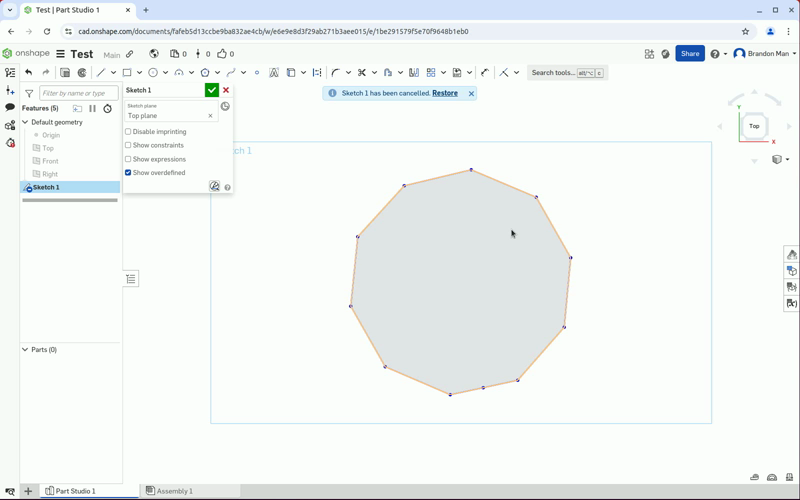
click(511, 229)
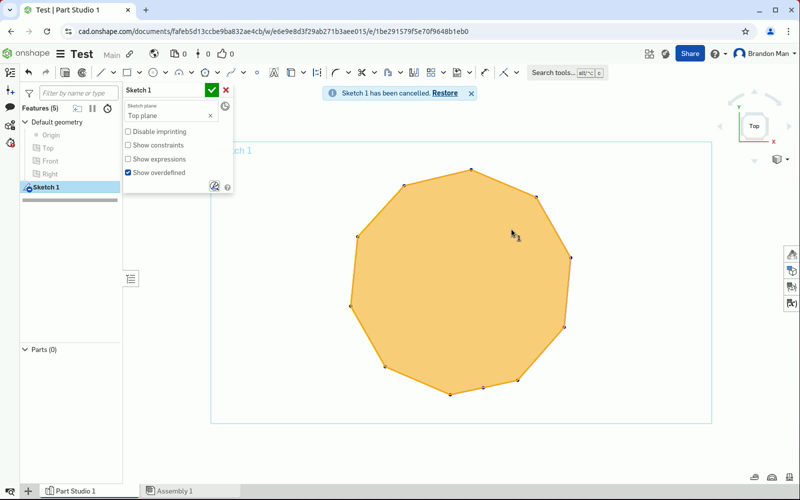
mouse_move(73, 352)
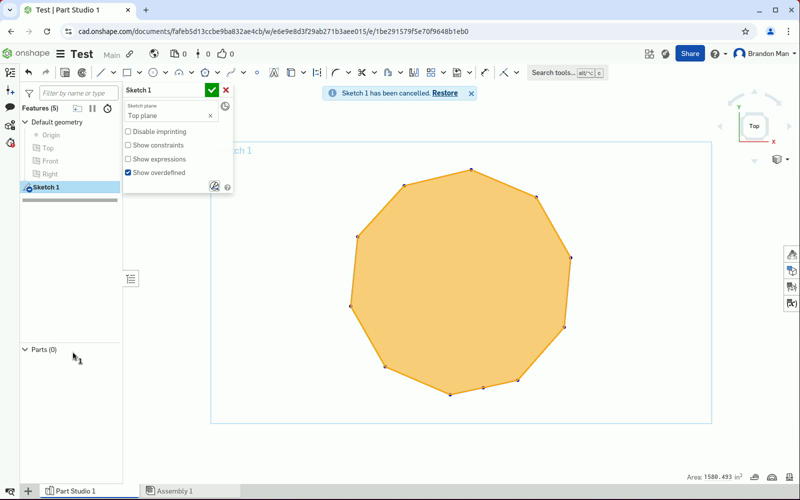
key(shift+y)
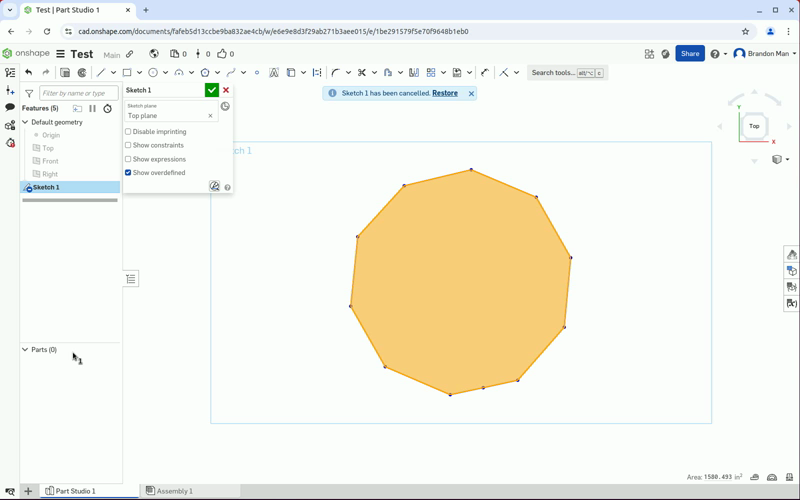
key(shift+e)
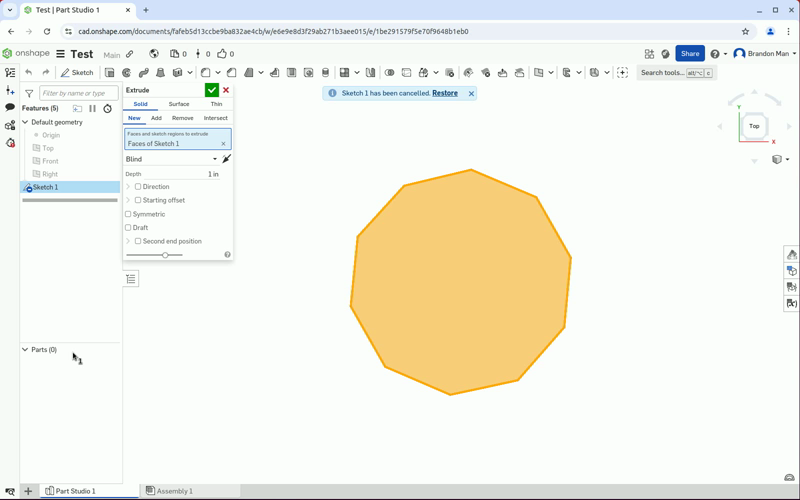
mouse_move(143, 106)
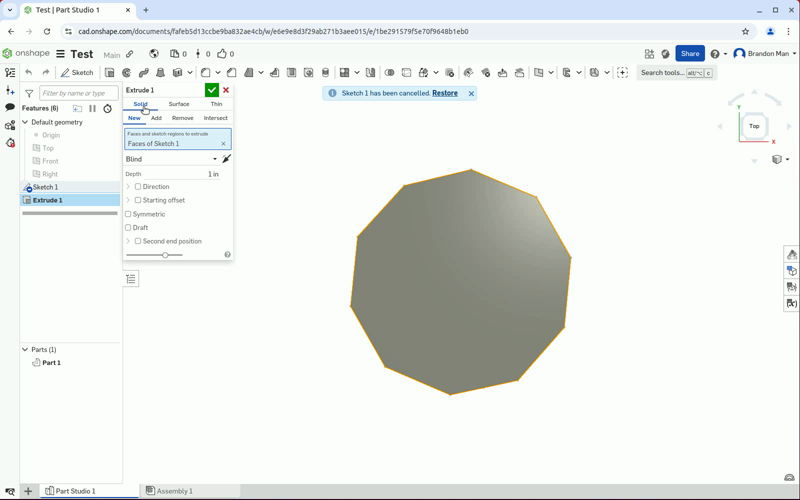
click(143, 106)
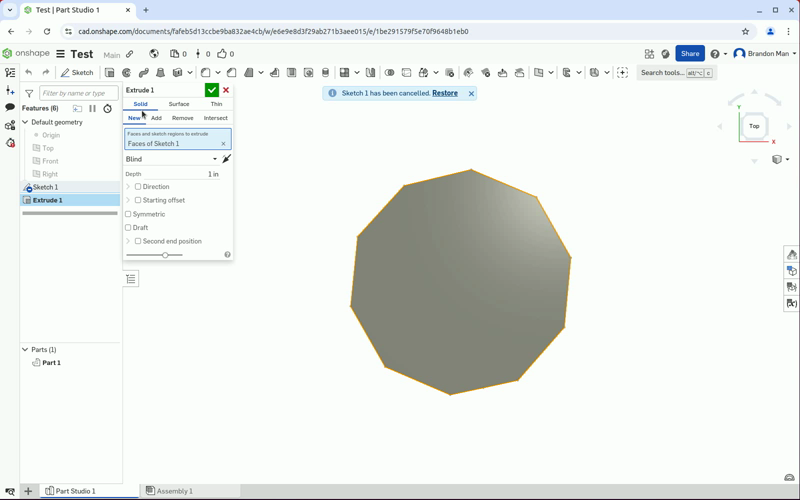
mouse_move(137, 120)
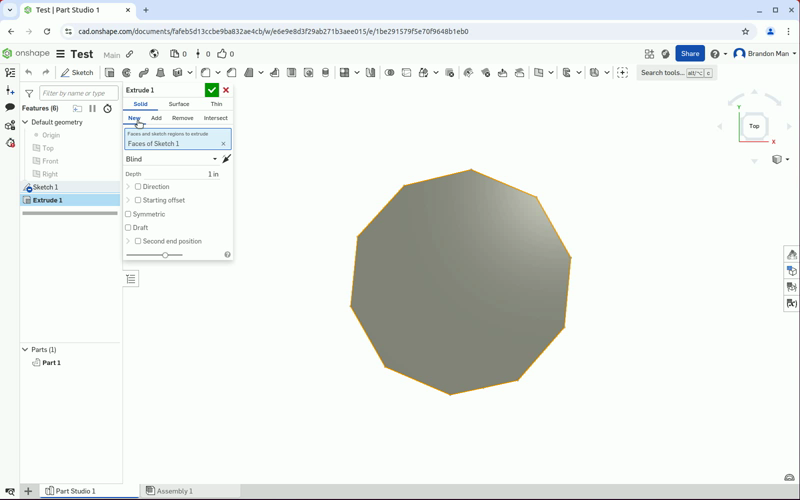
click(137, 120)
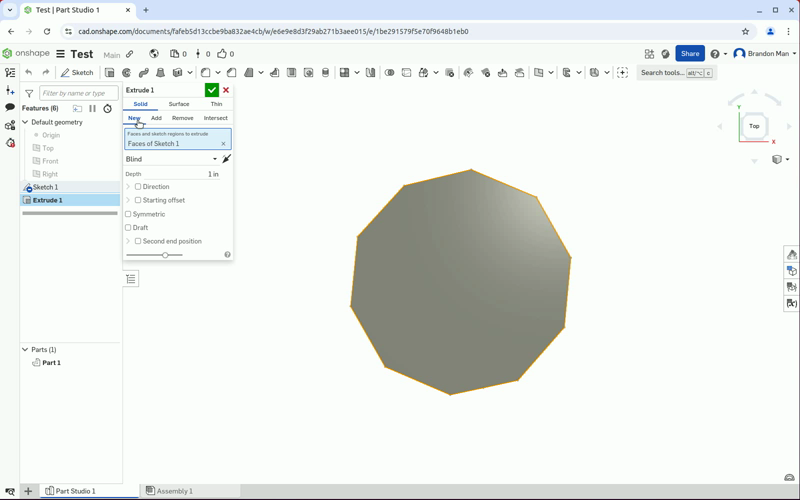
key(tab, 4)
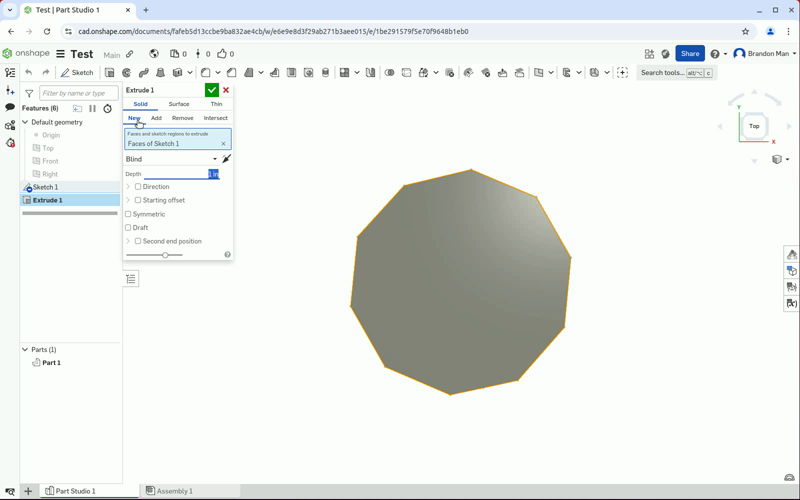
text(0.722)
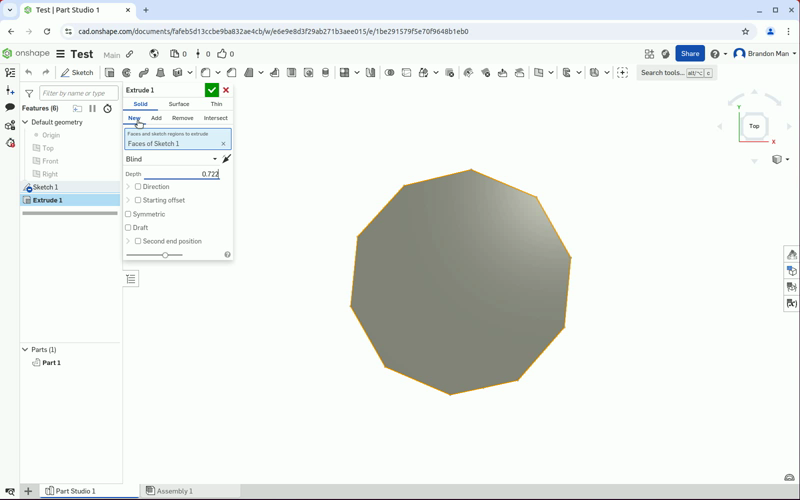
key(enter)
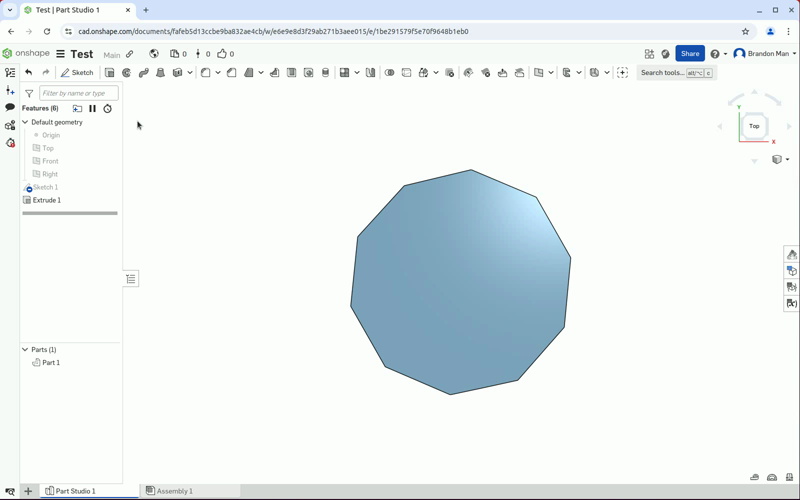
key(shift+h)
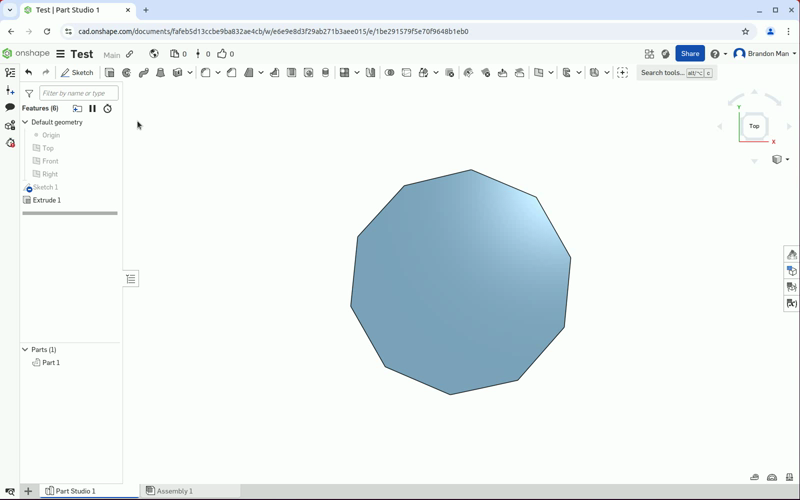
key(shift+h)
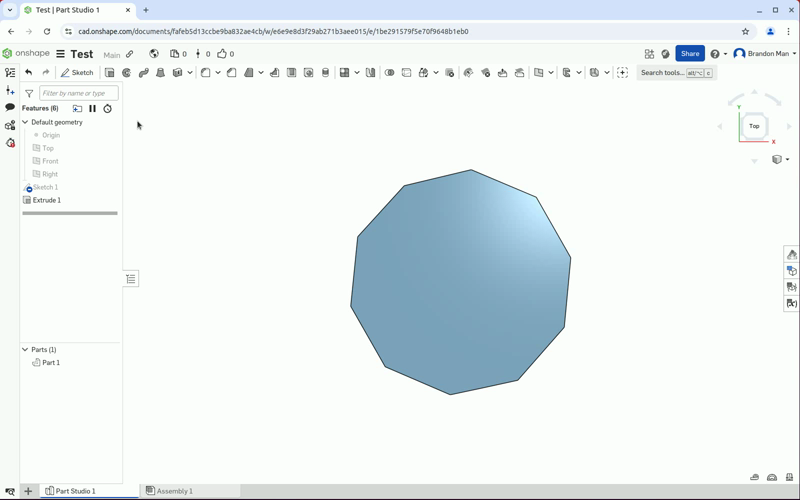
mouse_move(73, 189)
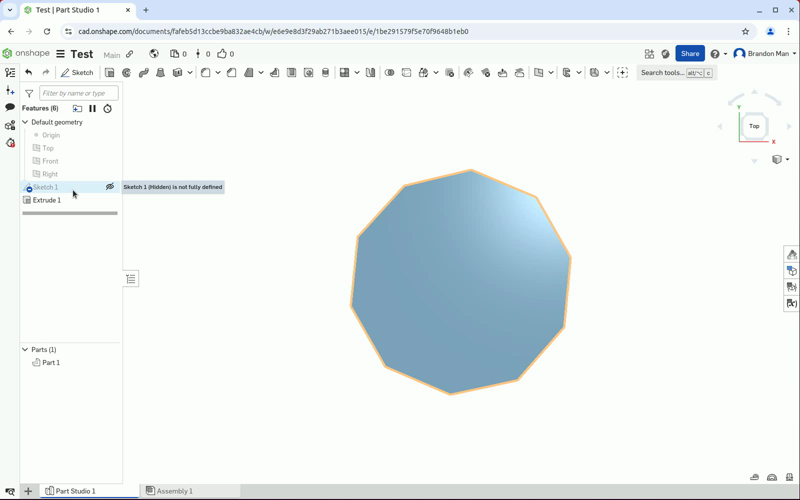
click(73, 189)
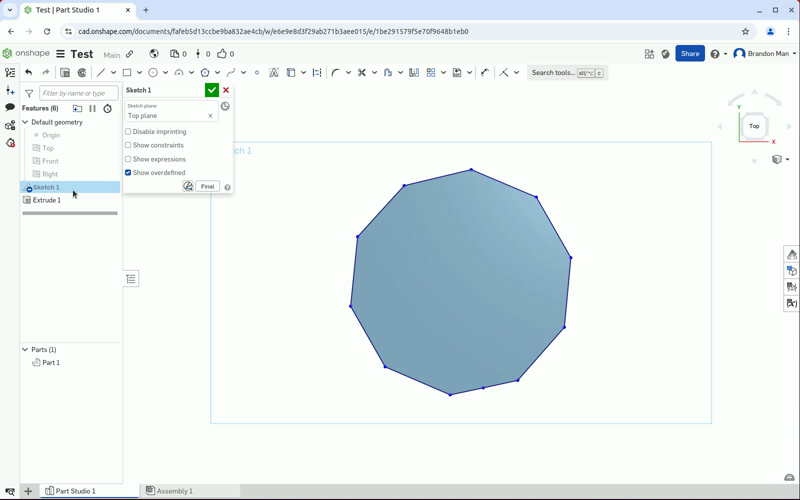
mouse_move(229, 92)
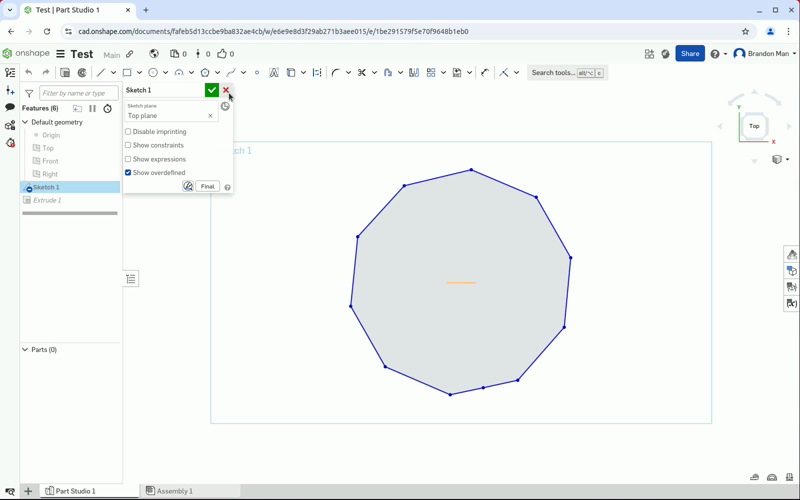
click(229, 92)
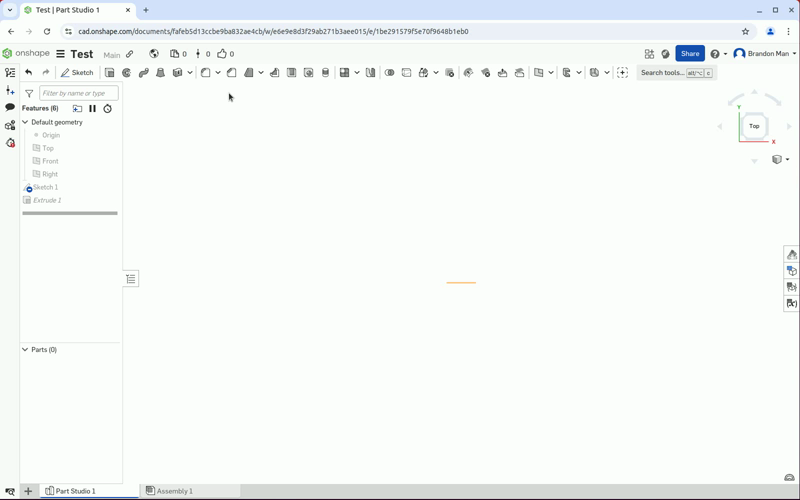
mouse_move(541, 75)
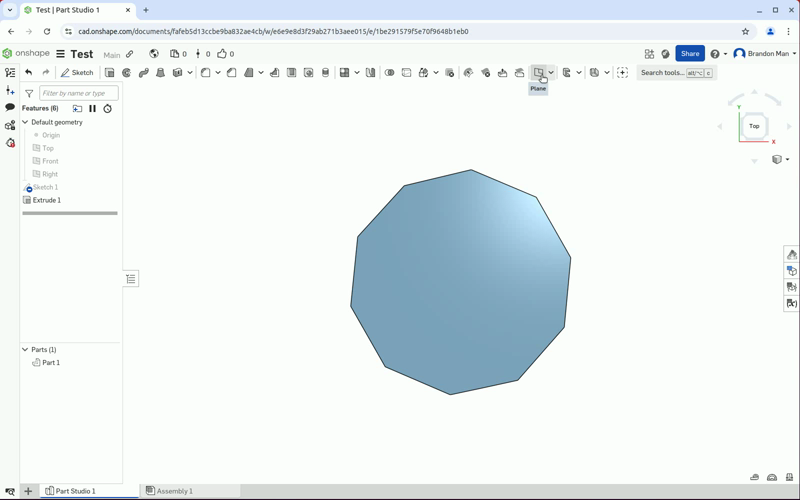
click(541, 75)
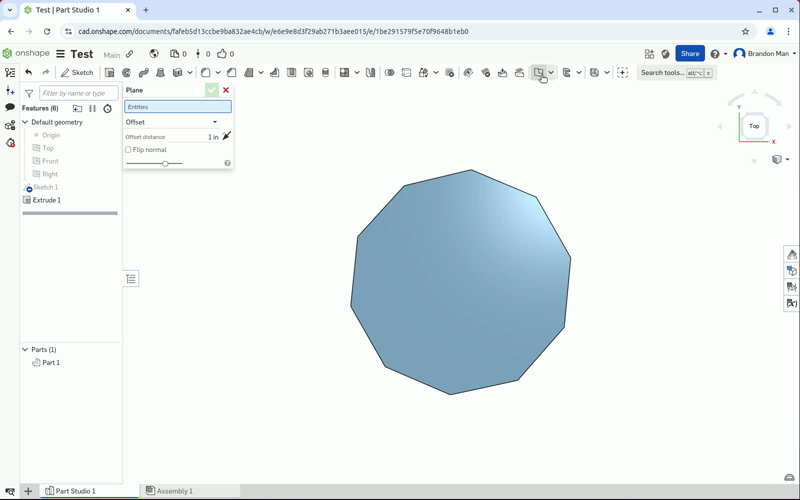
mouse_move(73, 150)
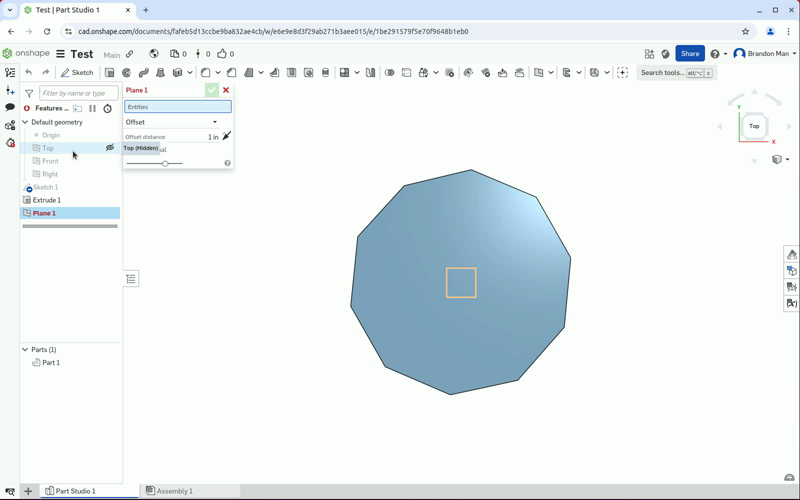
click(73, 150)
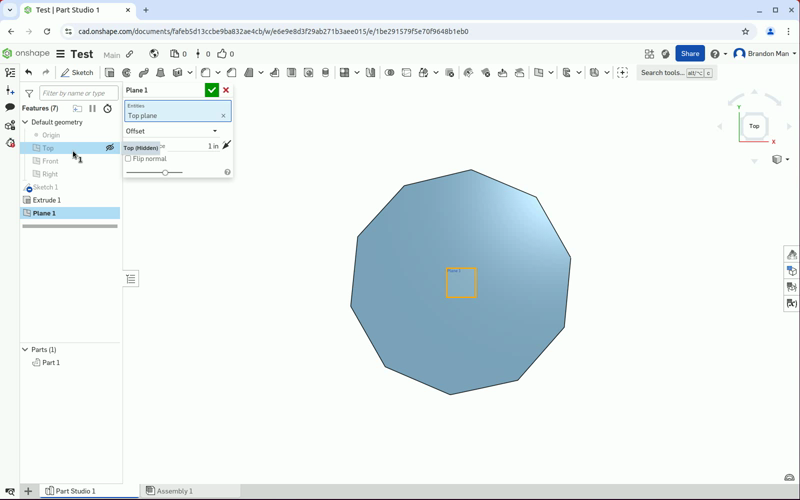
key(tab, 2)
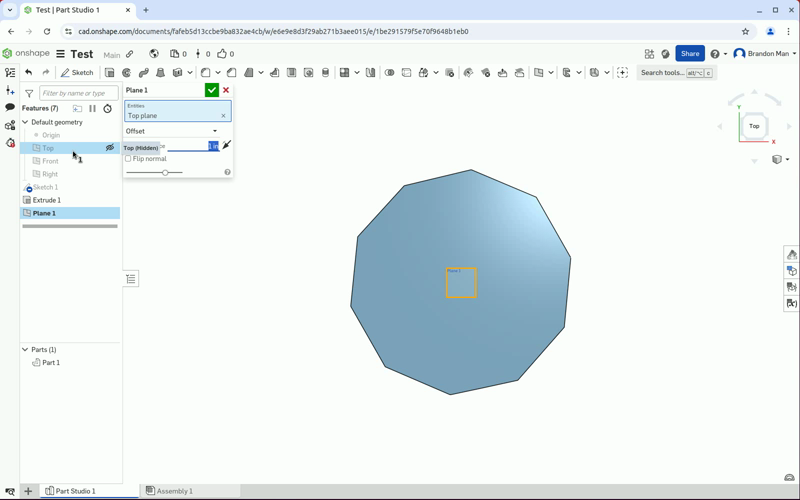
text(0.709)
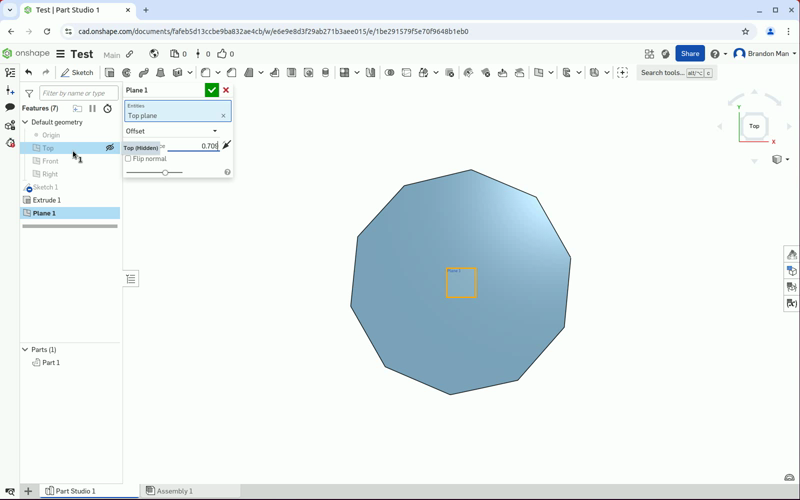
key(enter, 2)
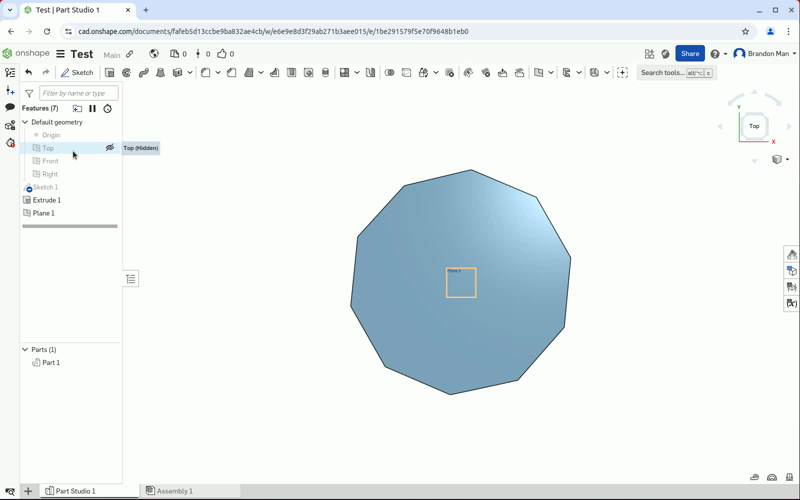
key(shift+s)
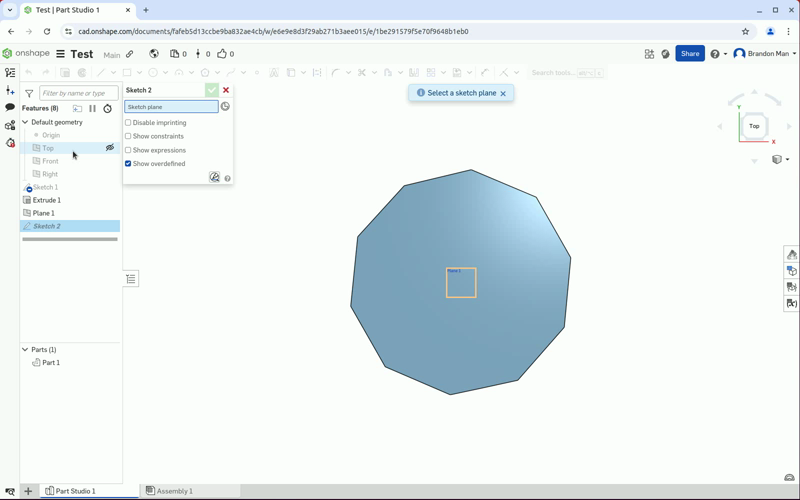
mouse_move(73, 215)
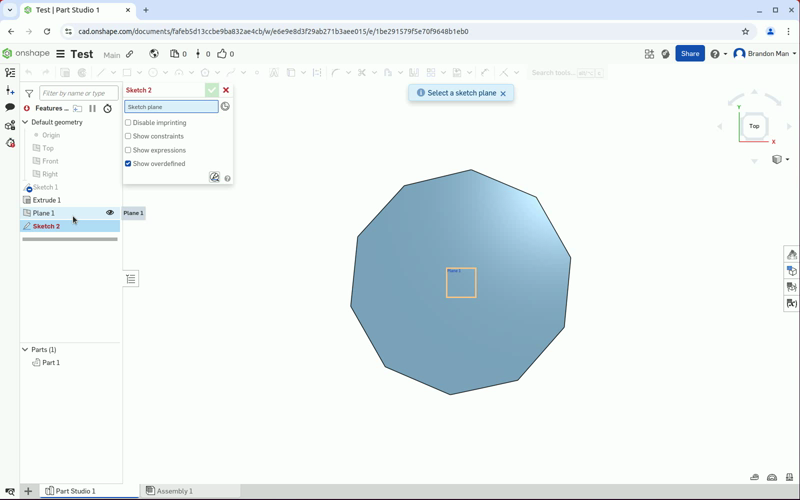
click(73, 215)
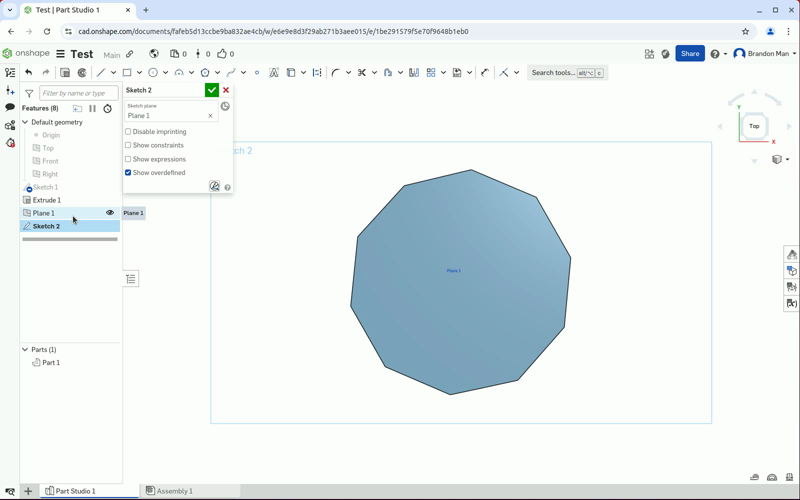
mouse_move(73, 352)
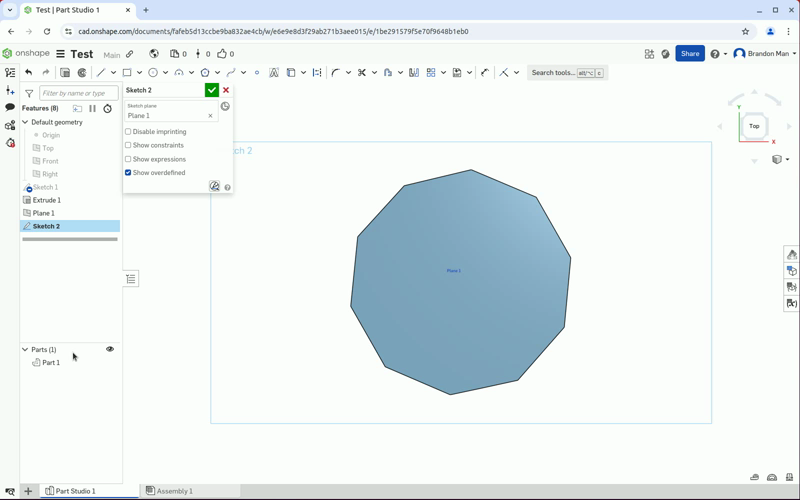
key(y)
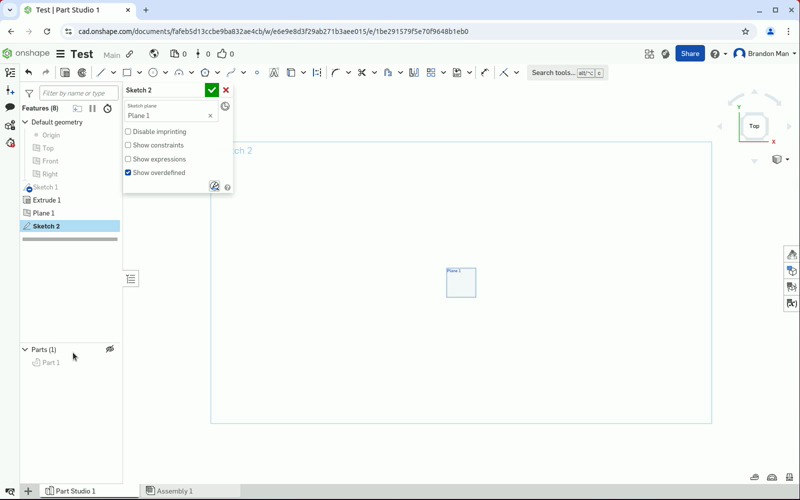
key(c)
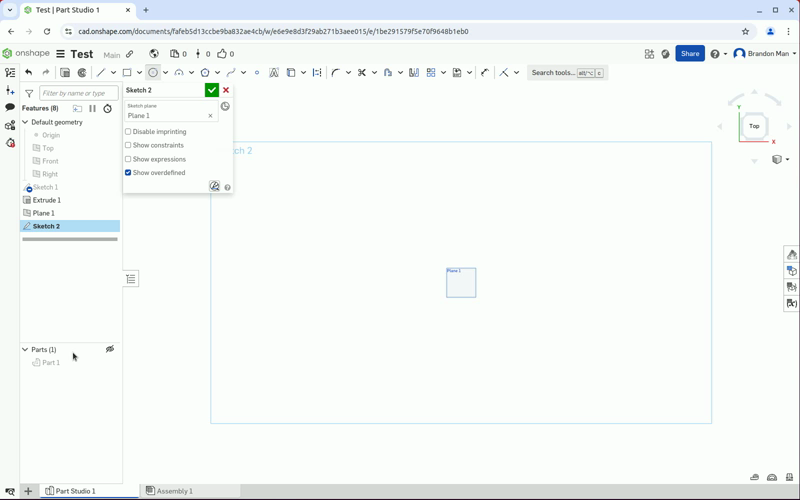
key_down(shift)
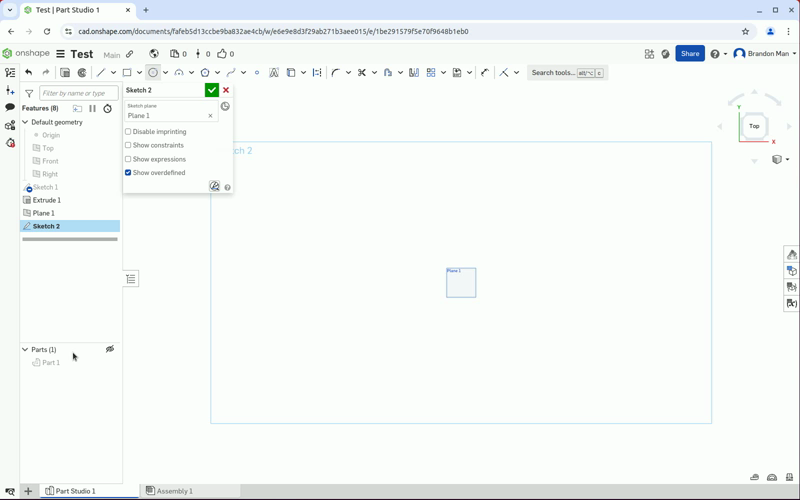
mouse_move(461, 282)
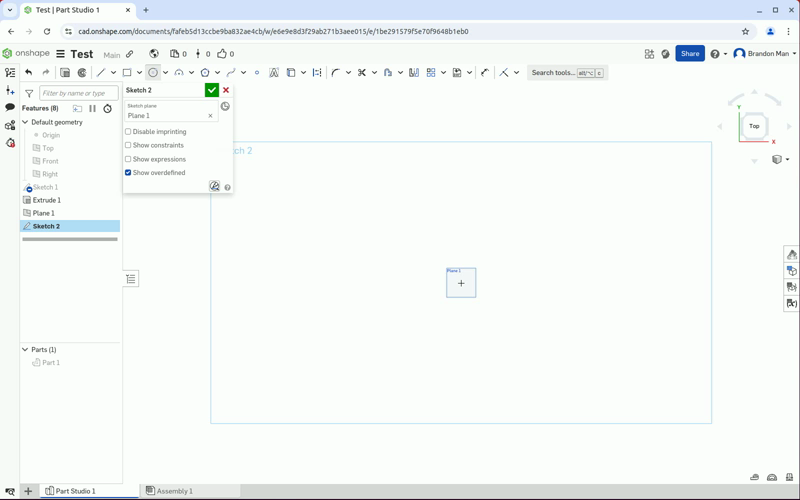
click(461, 282)
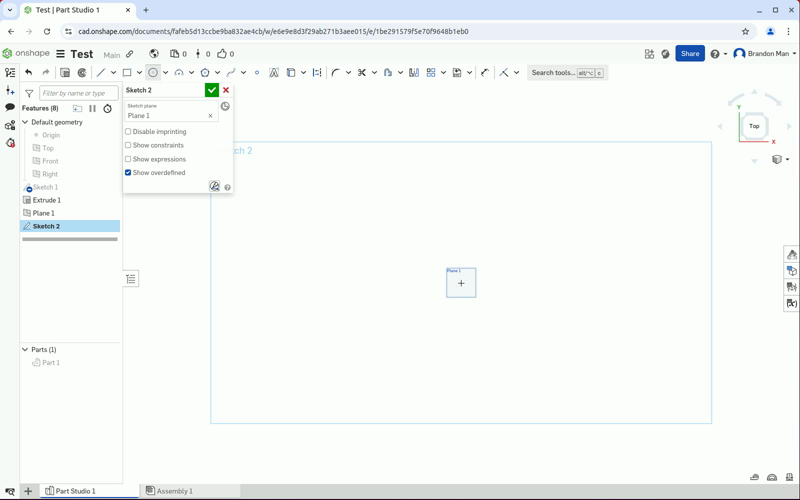
key_up(shift)
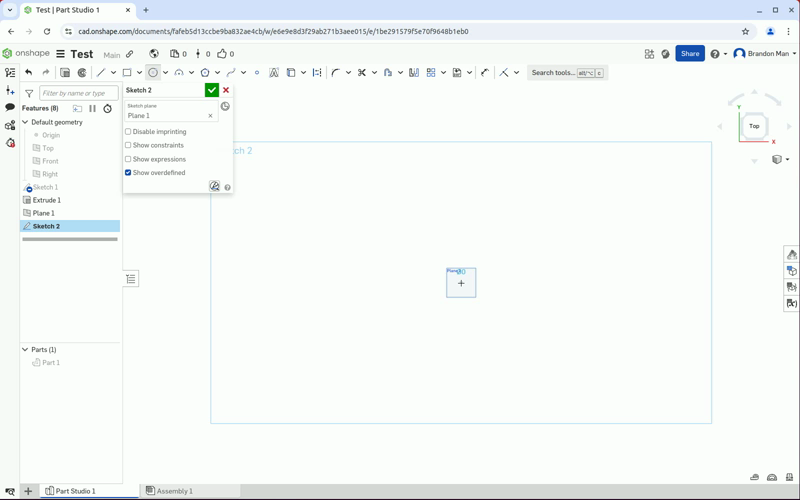
mouse_move(569, 282)
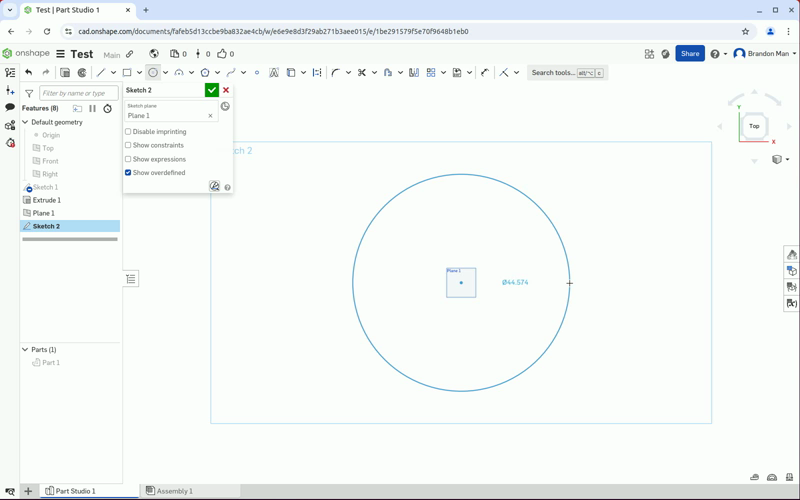
click(569, 282)
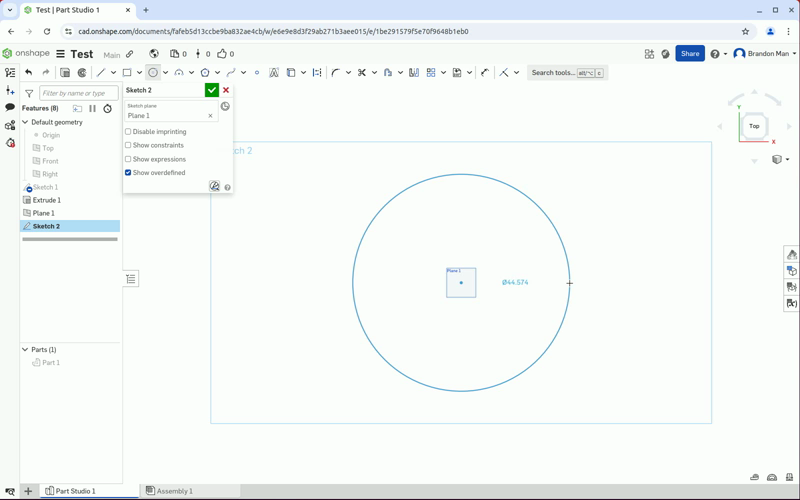
key(esc)
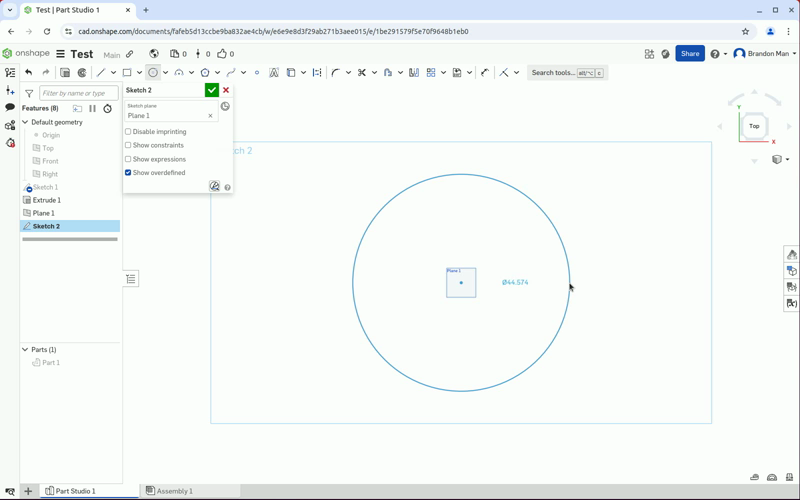
mouse_move(497, 223)
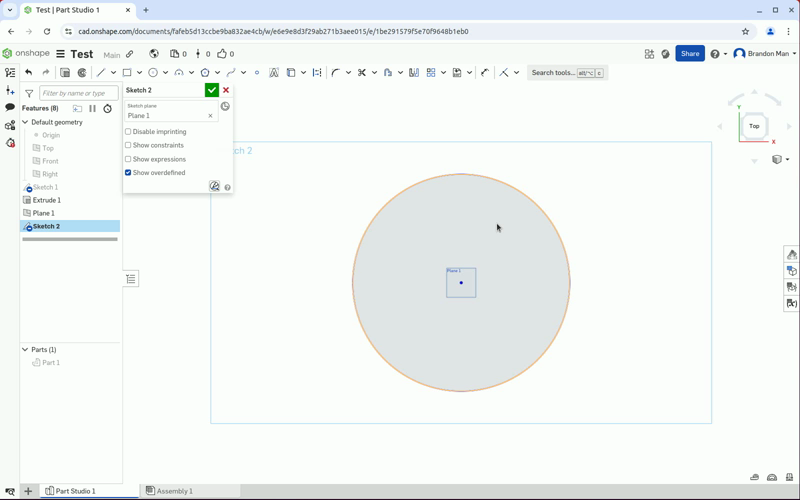
click(497, 223)
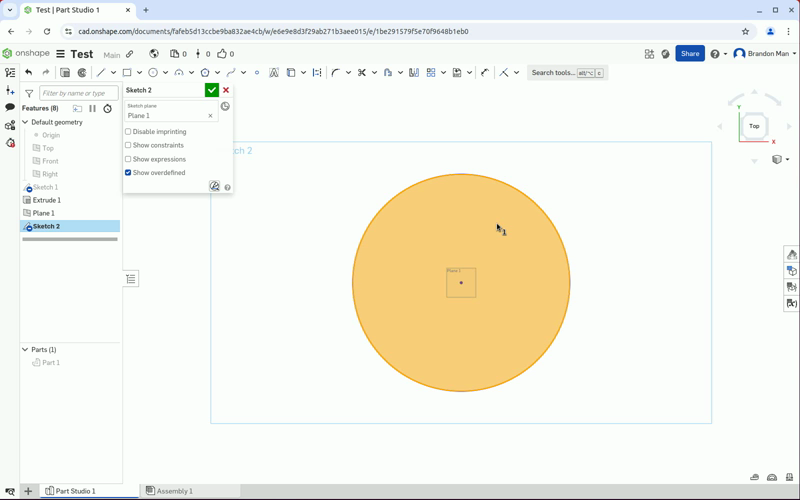
mouse_move(73, 352)
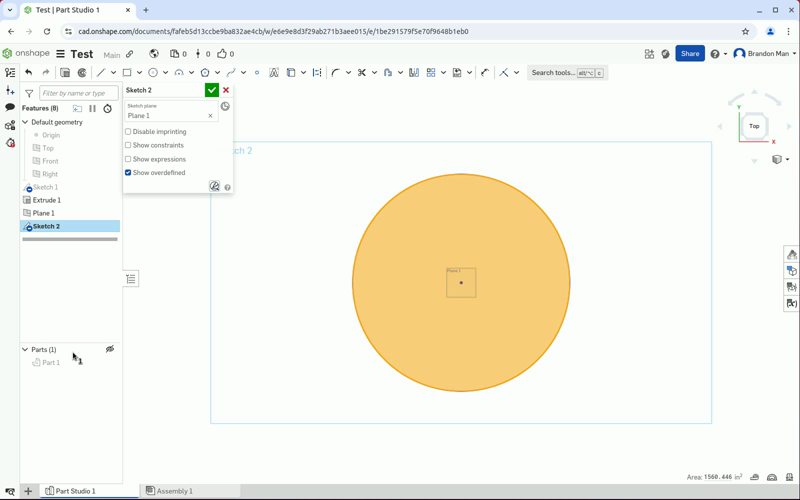
key(shift+y)
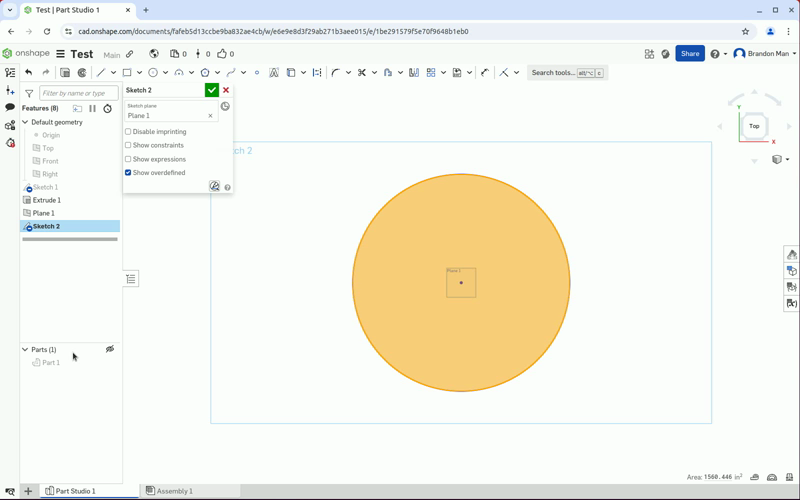
key(shift+e)
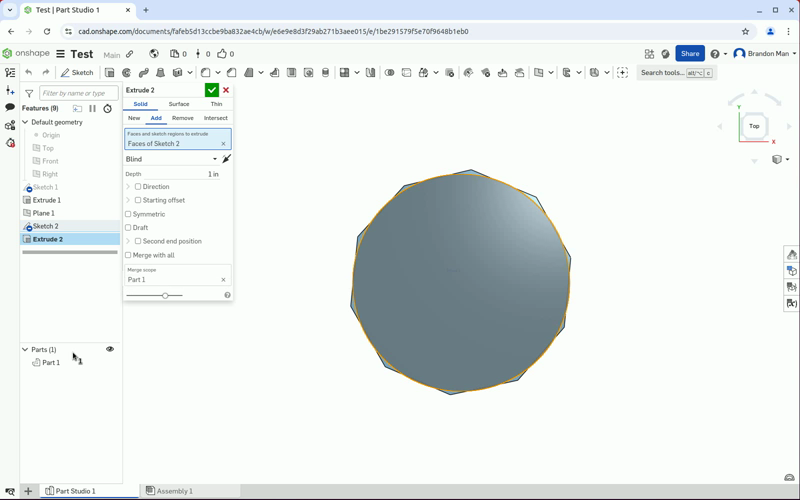
mouse_move(143, 106)
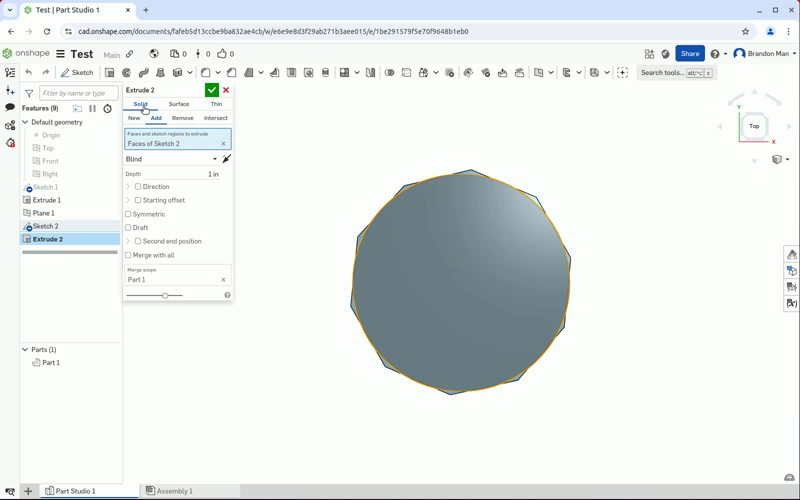
click(143, 106)
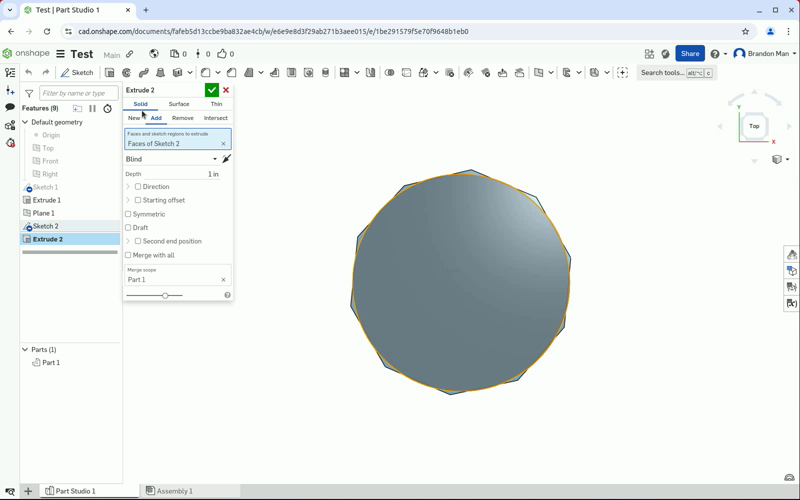
mouse_move(137, 120)
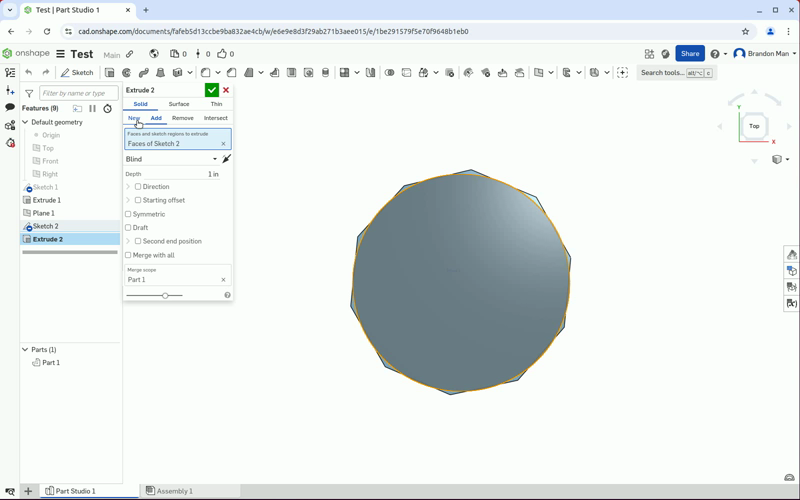
click(137, 120)
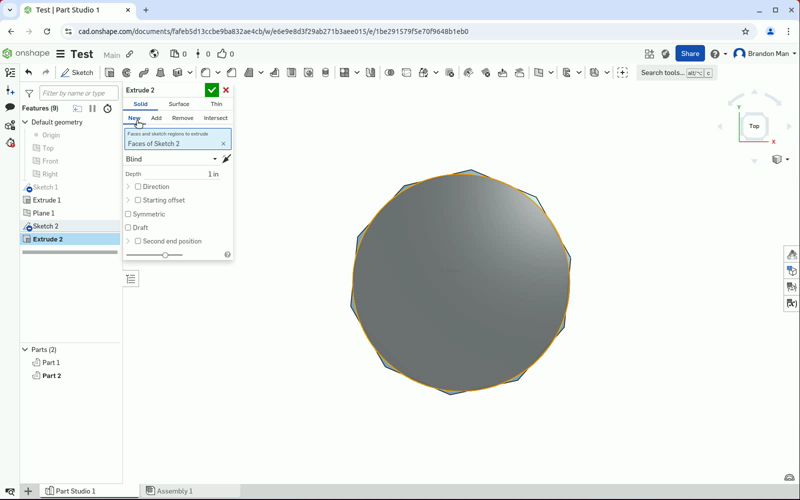
key(tab, 4)
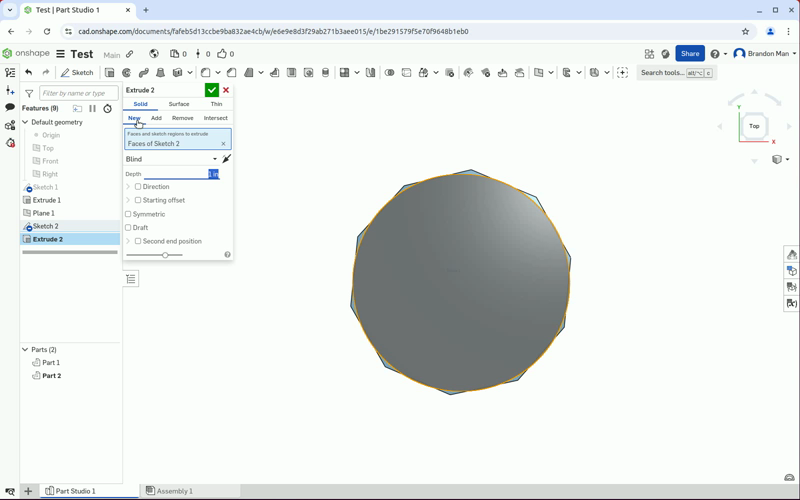
text(6.74)
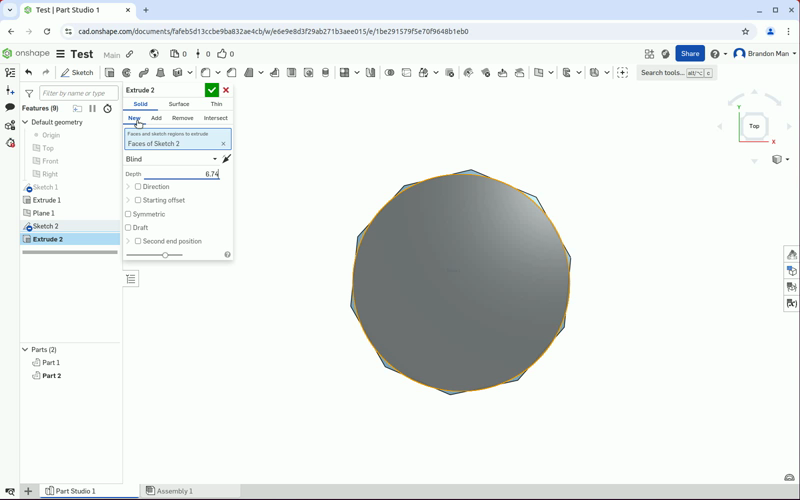
key(enter)
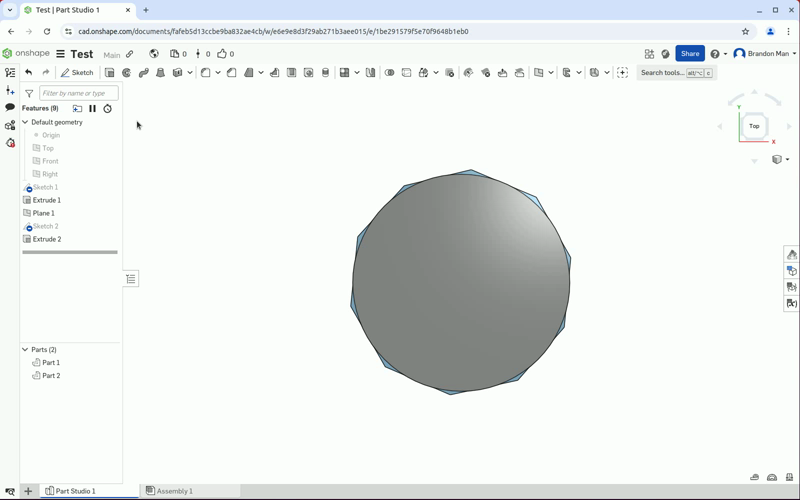
key(shift+h)
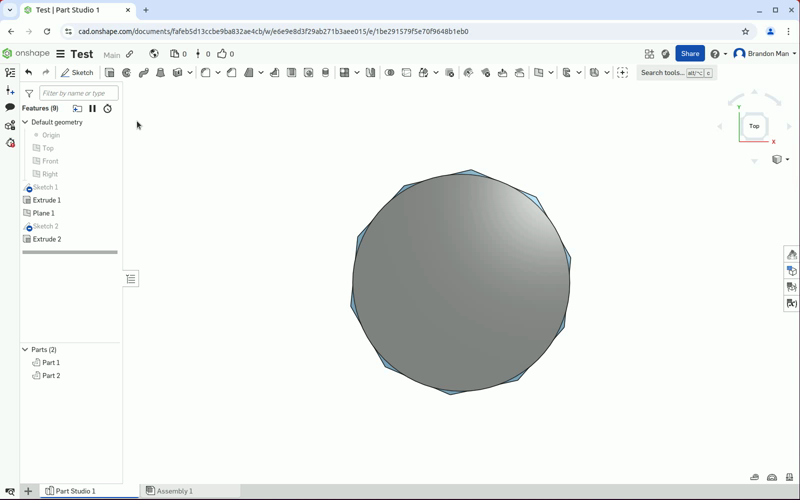
key(shift+h)
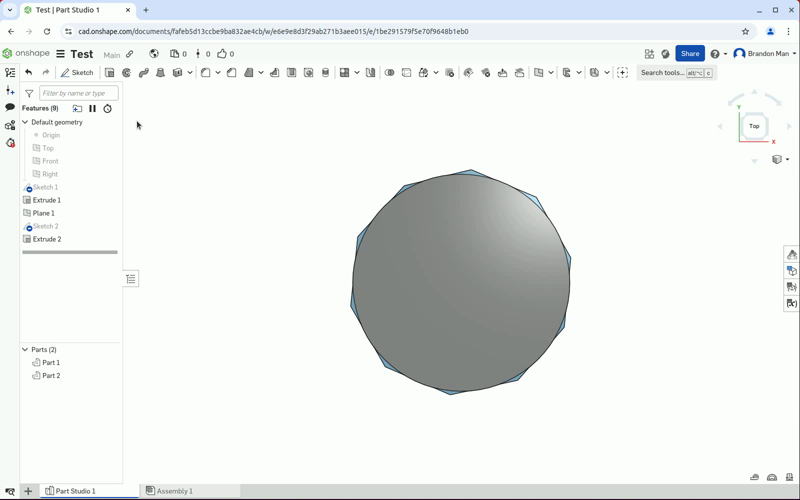
key(shift+7)
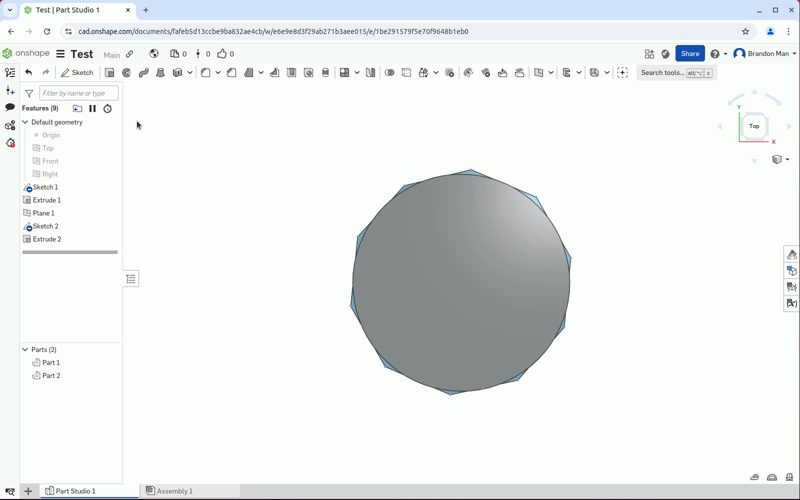
key(up, 3)
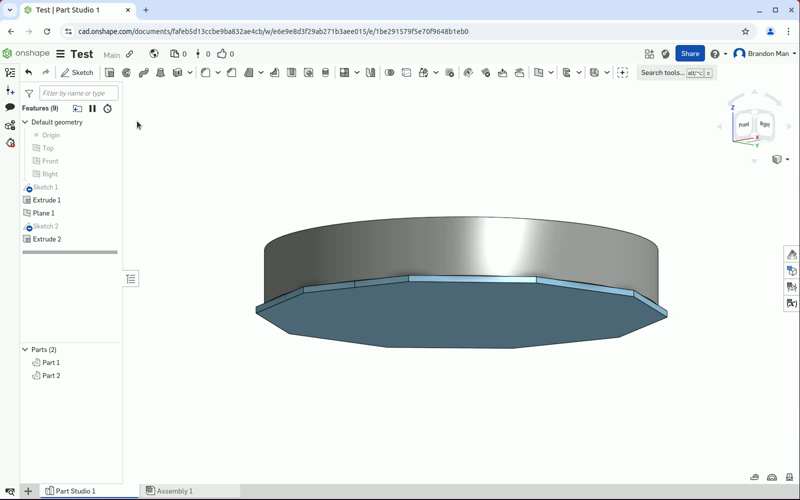
key(left, 3)
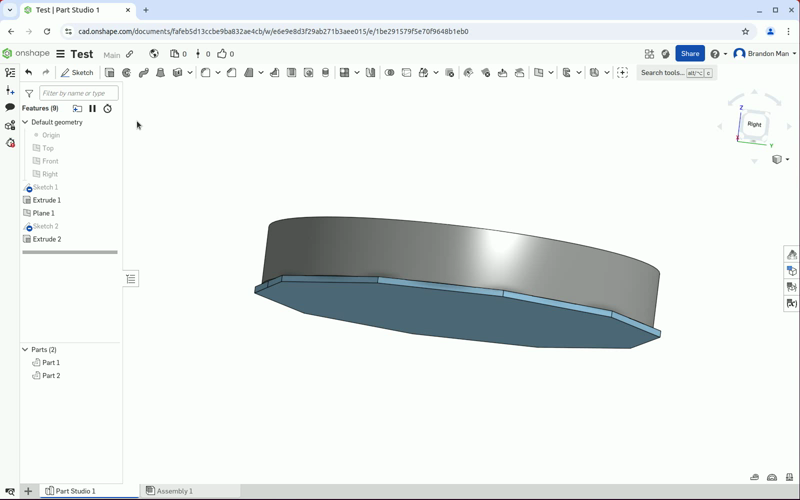
key(right, 3)
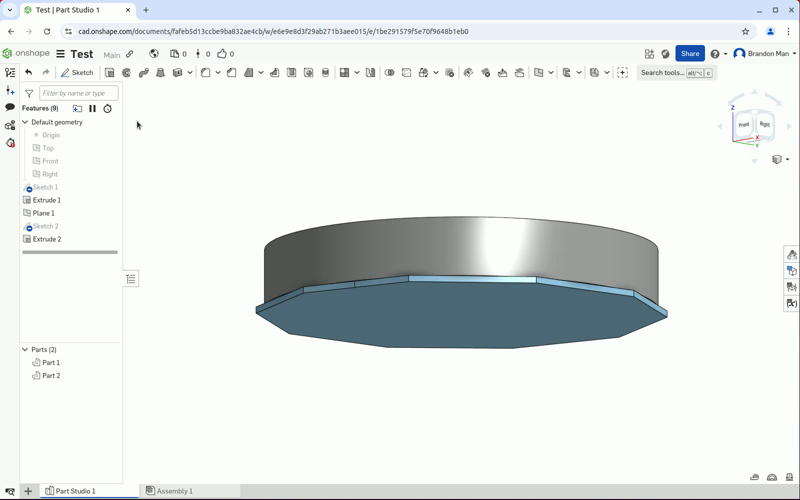
key(down, 3)
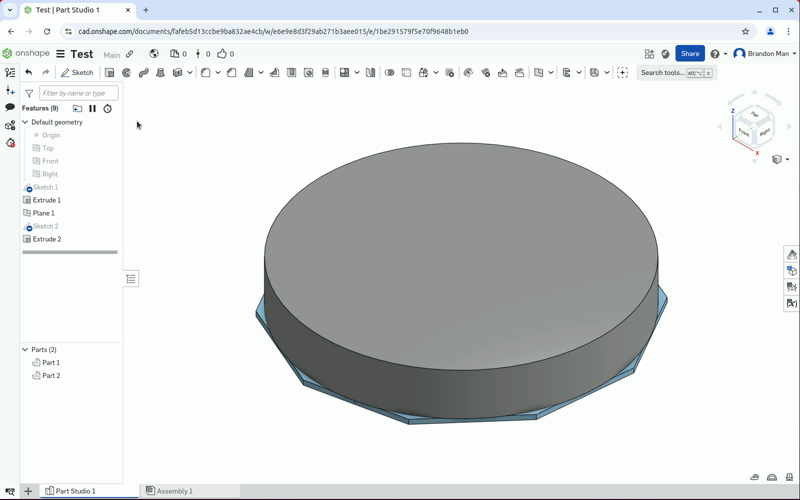
mouse_move(73, 189)
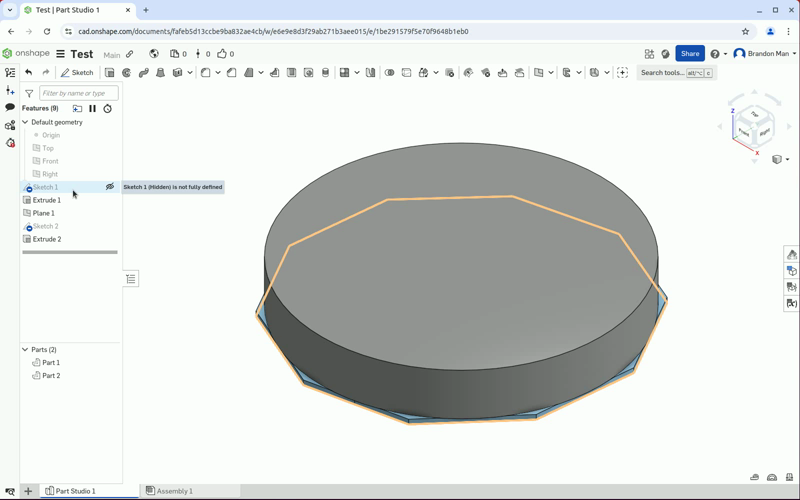
click(73, 189)